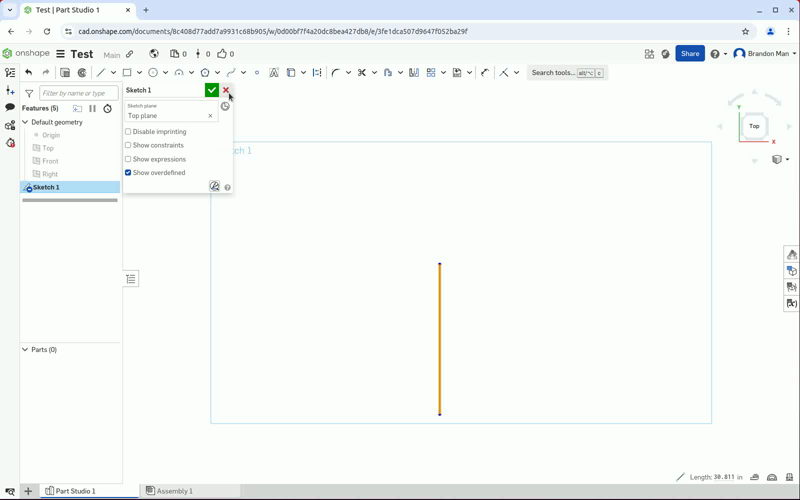
key(shift+h)
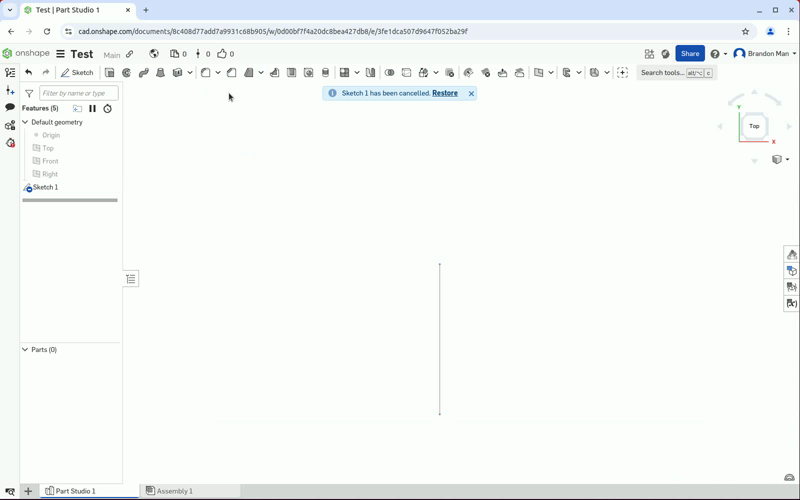
key(shift+s)
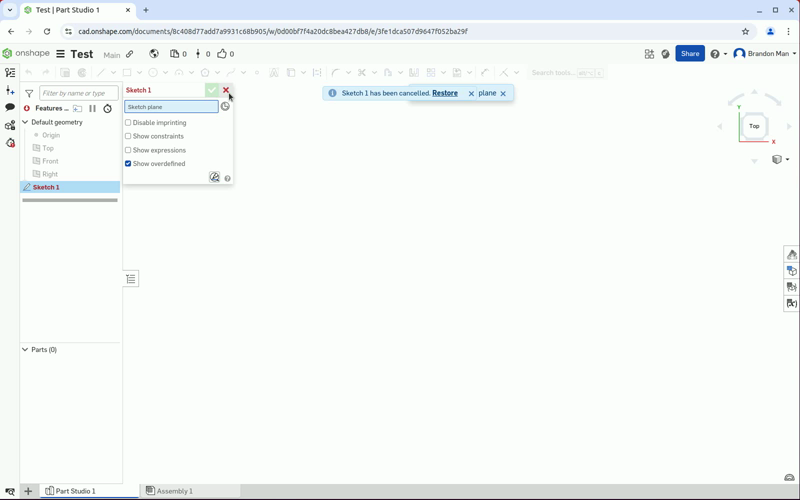
mouse_move(73, 150)
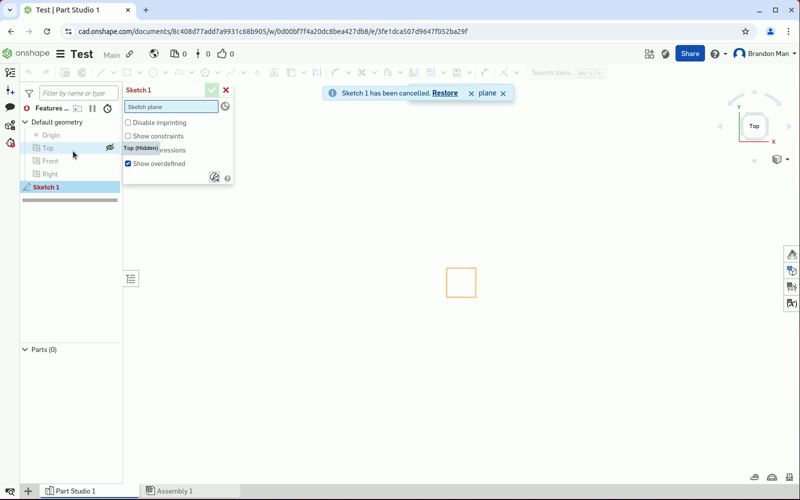
click(73, 150)
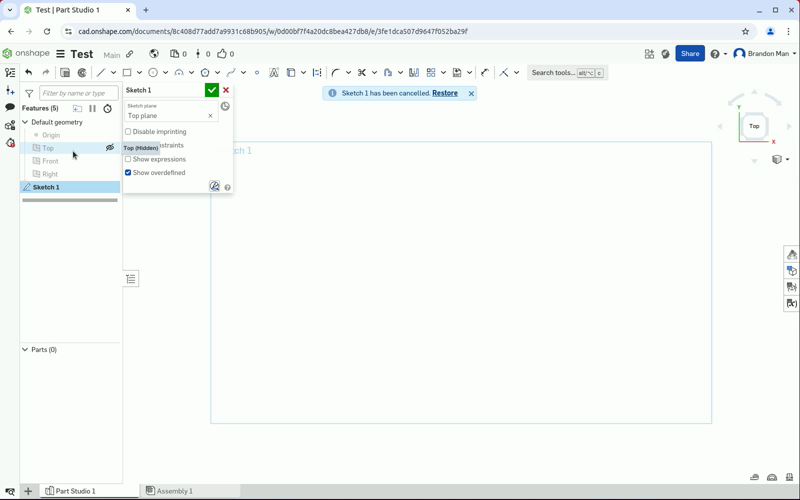
mouse_move(73, 352)
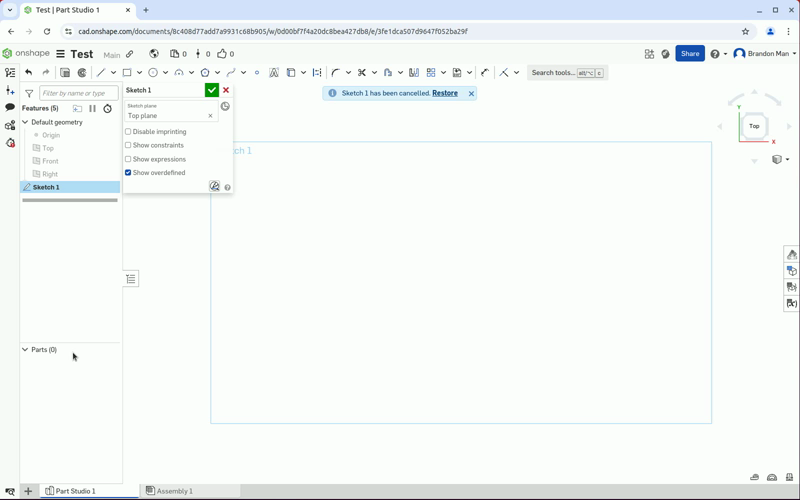
key(y)
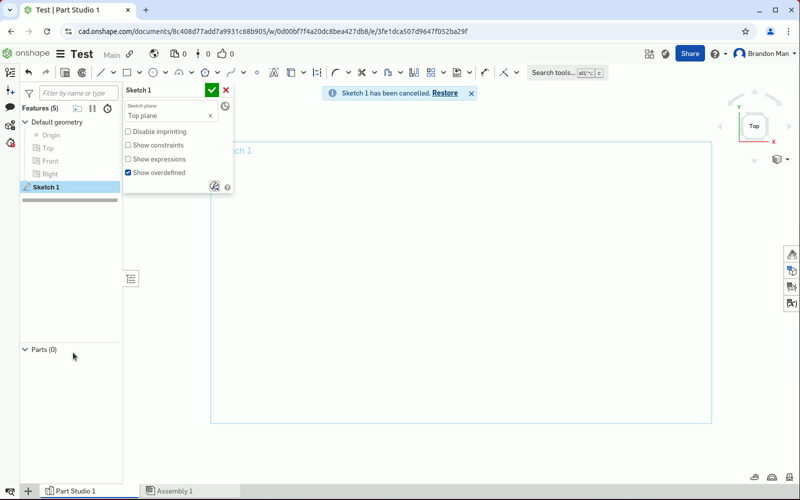
key(l)
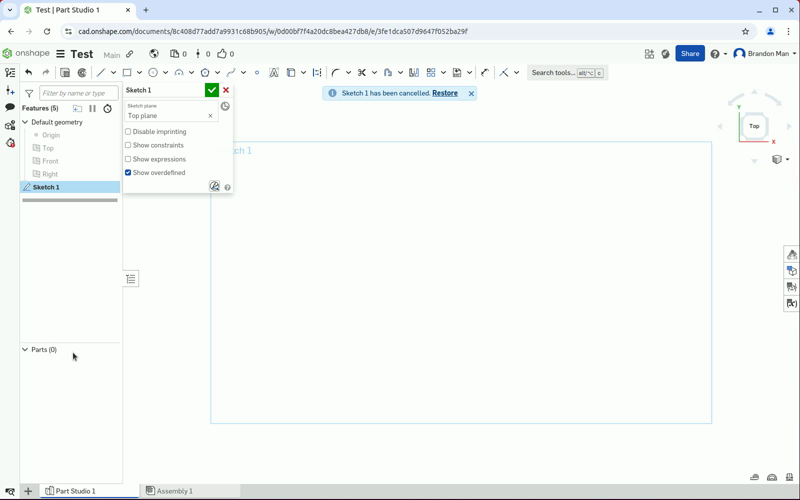
key_down(shift)
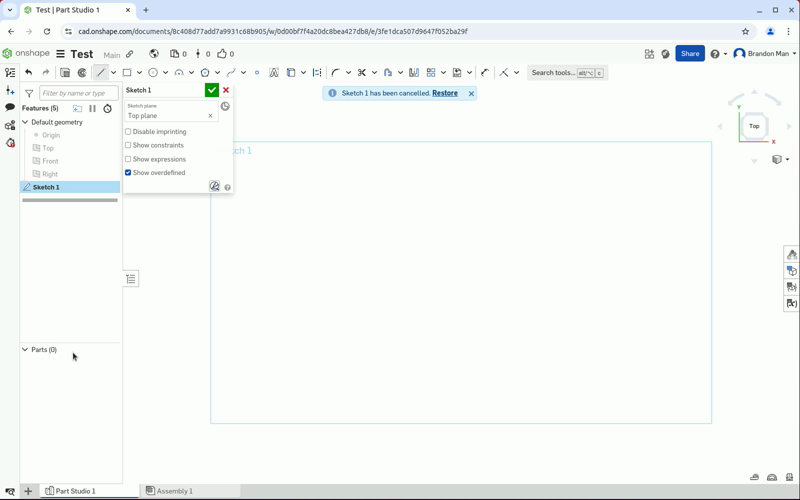
mouse_move(353, 282)
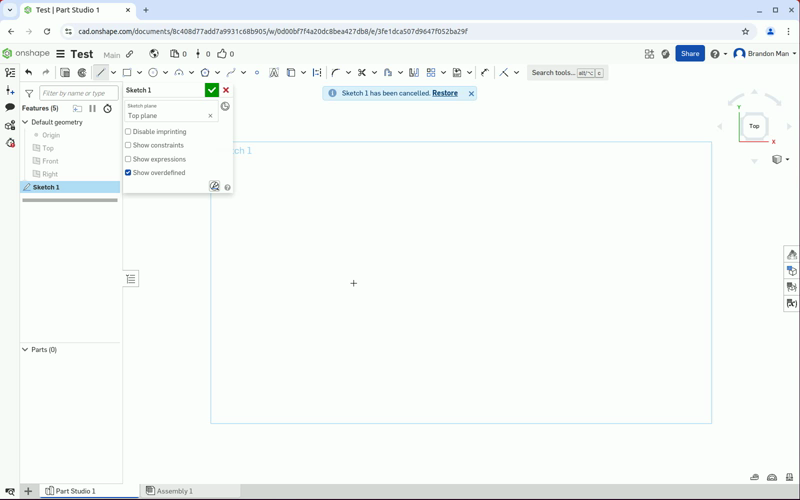
click(353, 282)
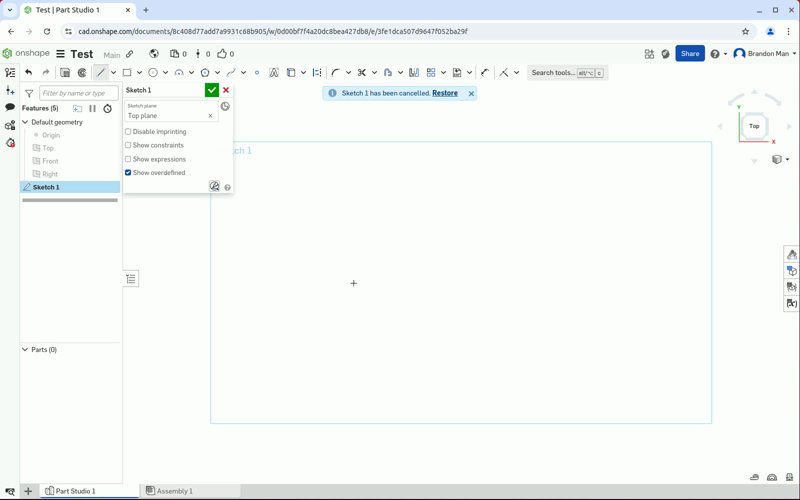
key_up(shift)
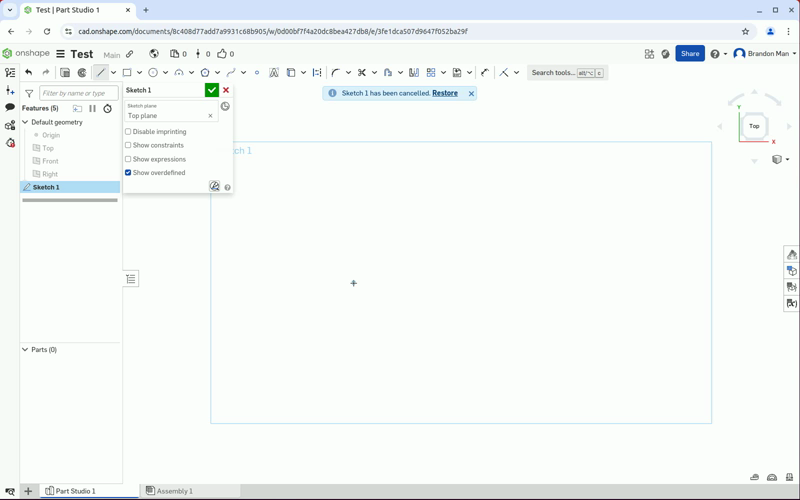
key_down(shift)
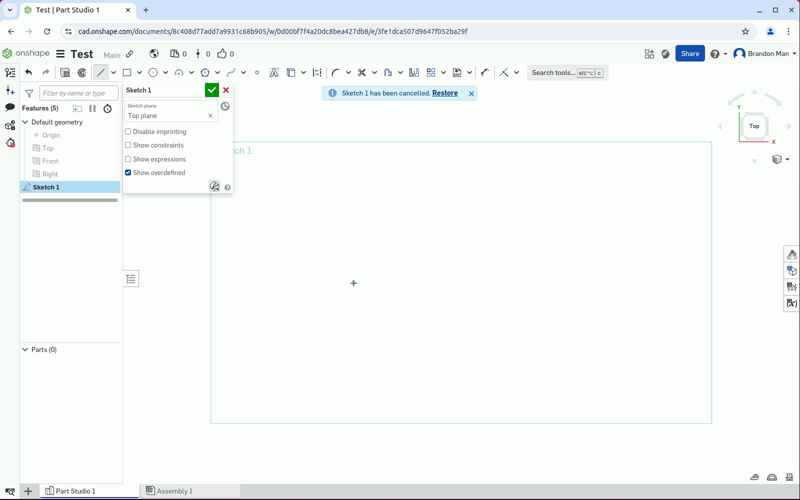
mouse_move(558, 282)
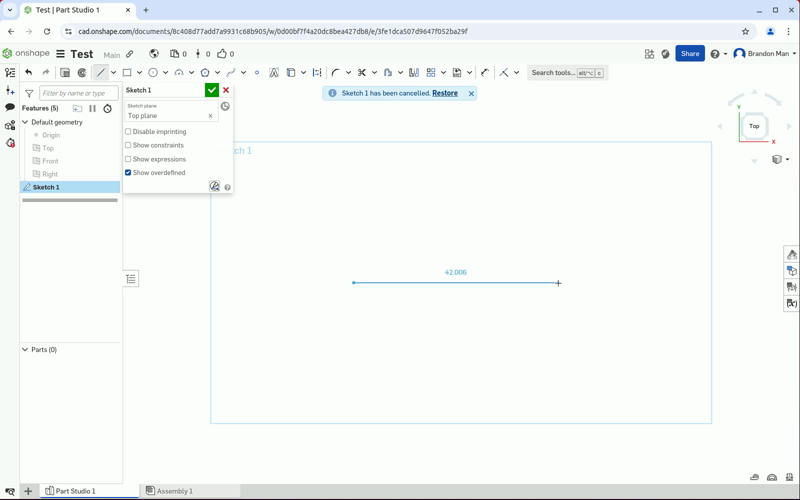
click(558, 282)
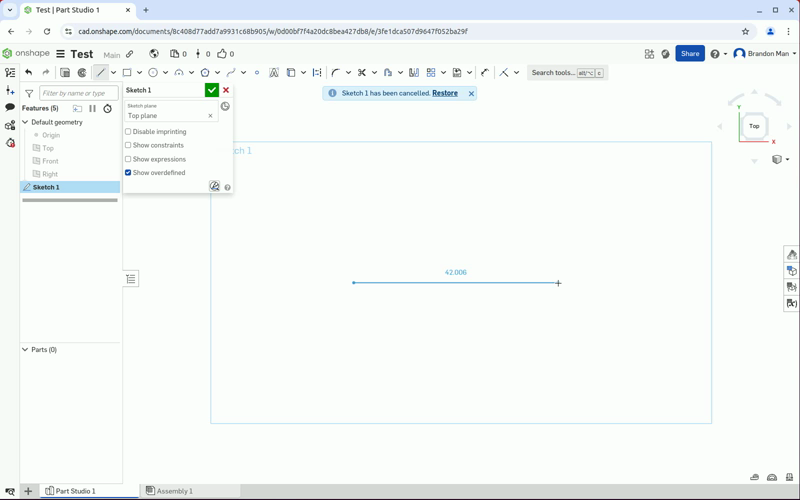
key_up(shift)
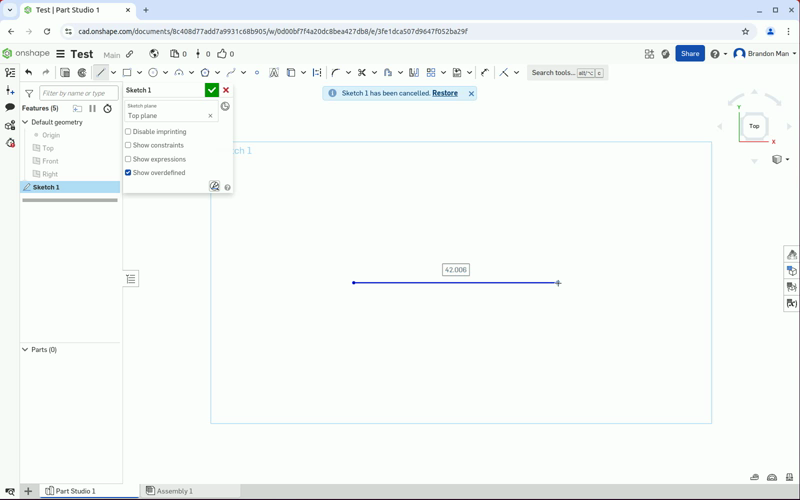
key_down(shift)
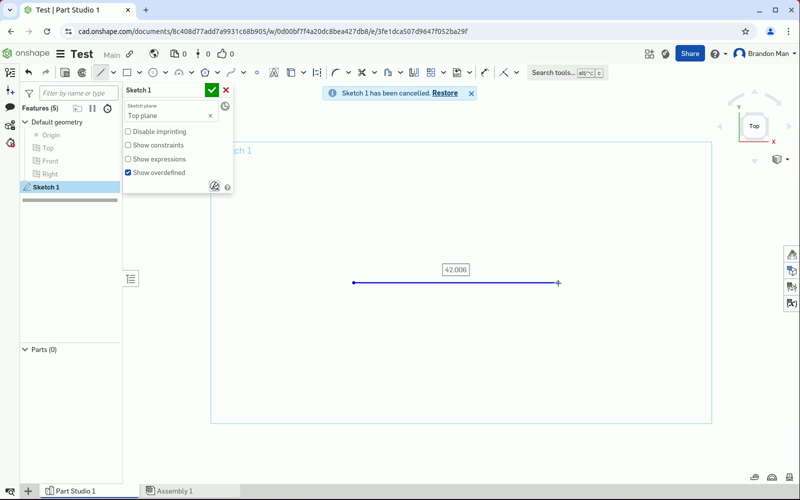
mouse_move(558, 171)
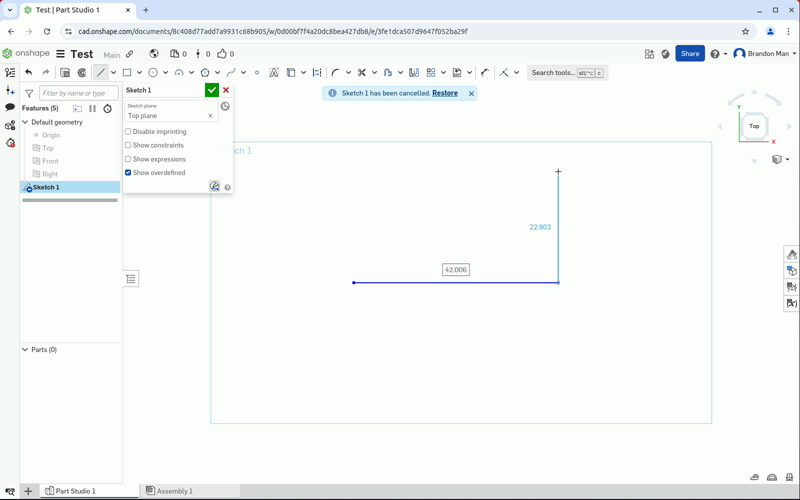
click(558, 171)
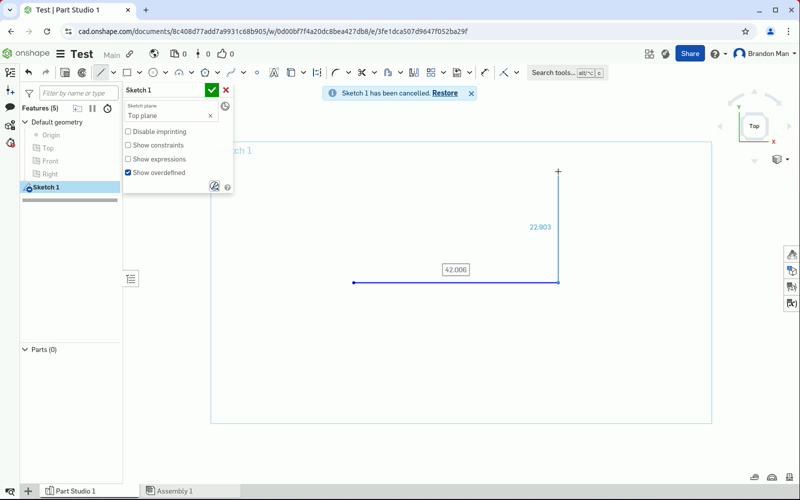
key_up(shift)
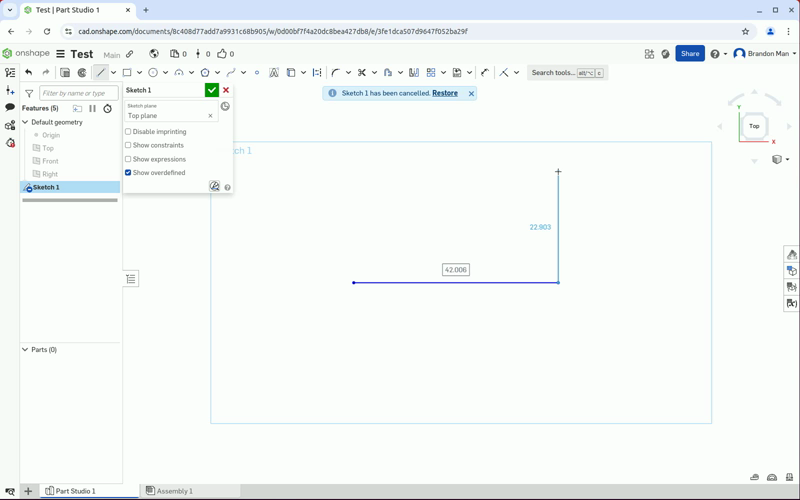
key_down(shift)
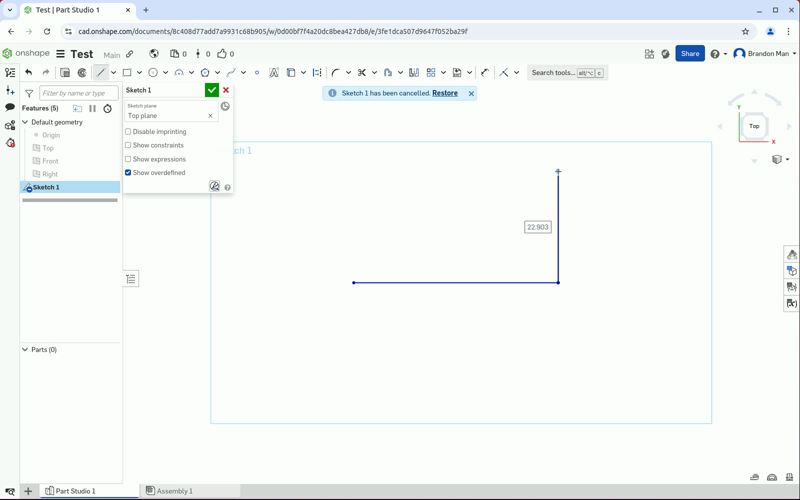
mouse_move(353, 171)
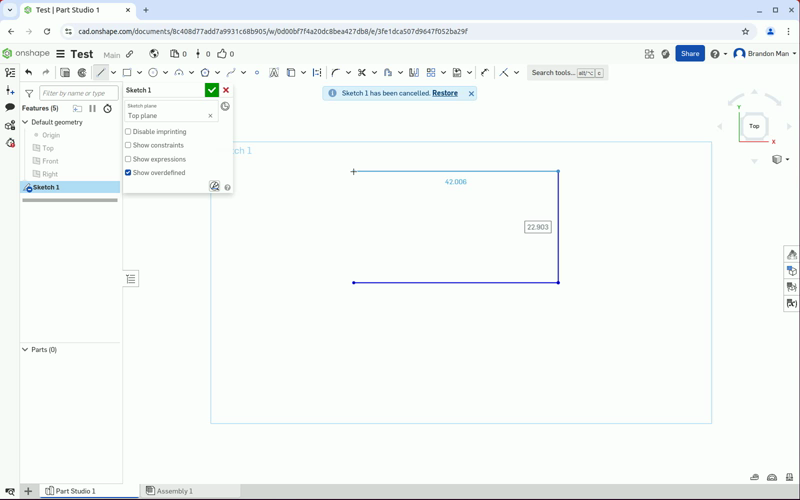
click(353, 171)
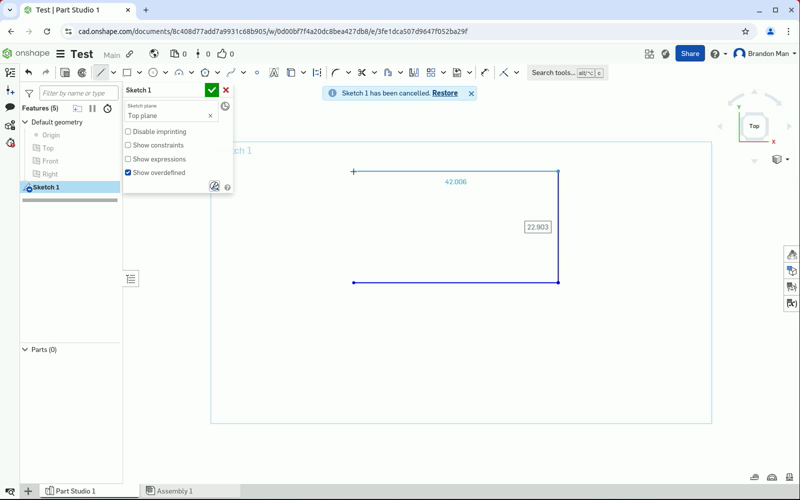
key_up(shift)
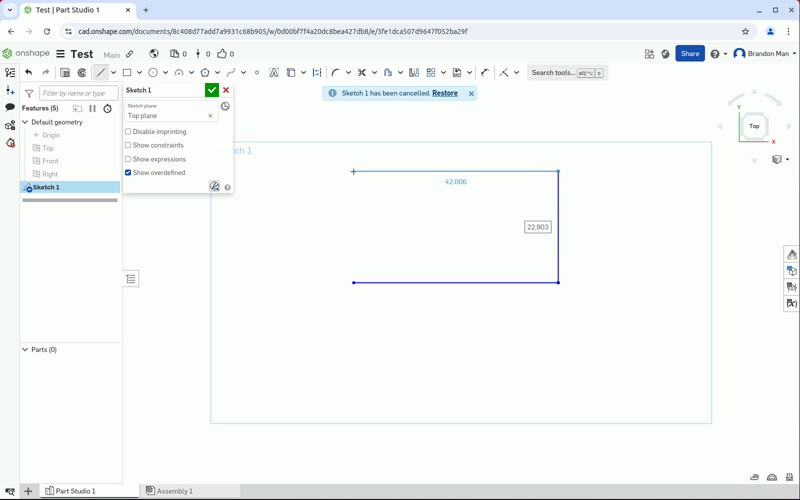
key_down(shift)
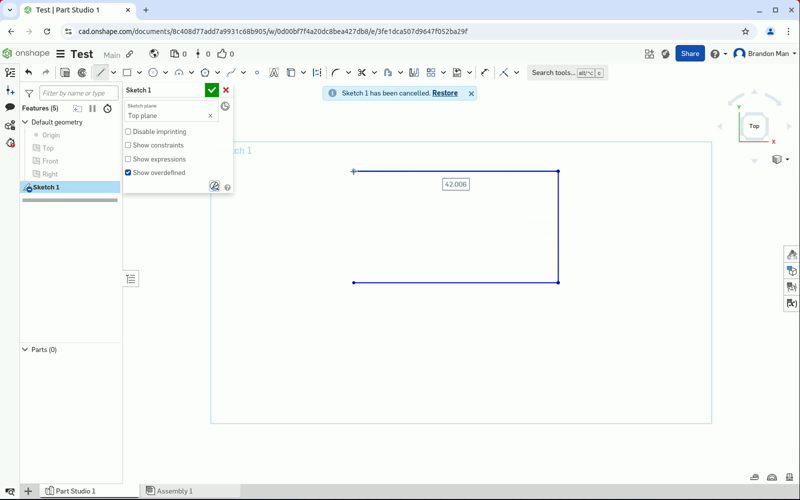
mouse_move(353, 282)
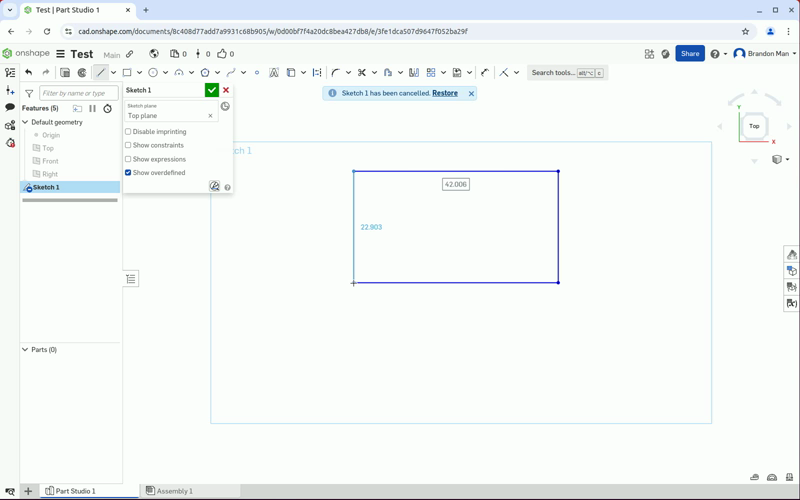
key_up(shift)
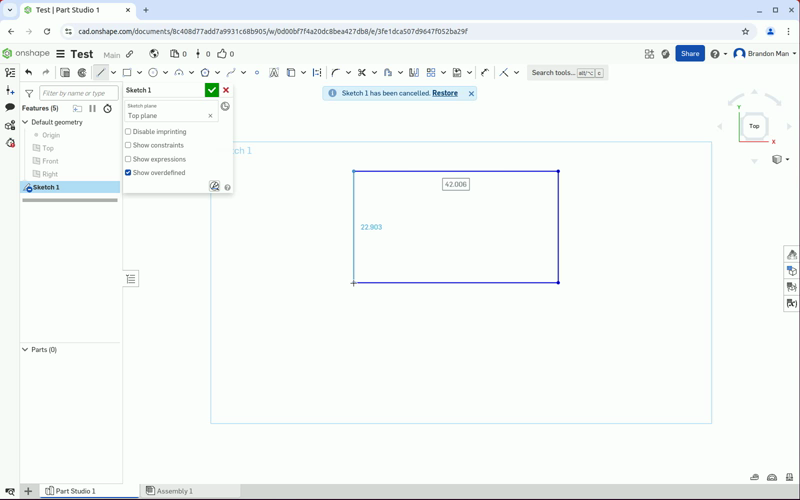
click(353, 282)
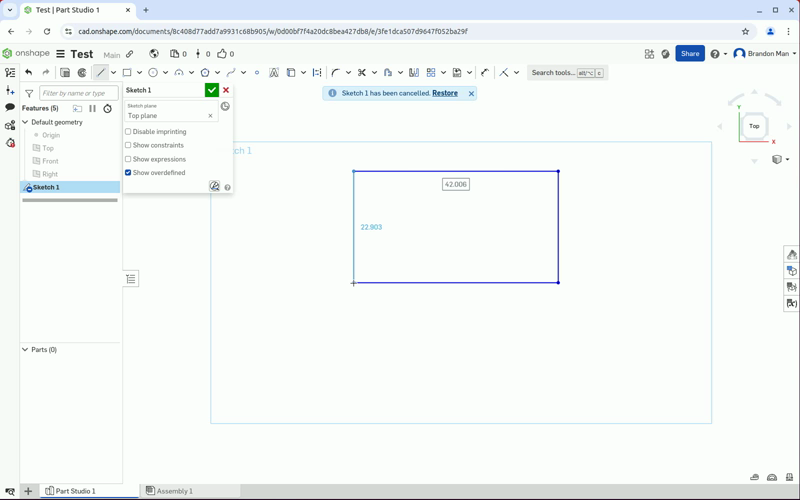
key(esc)
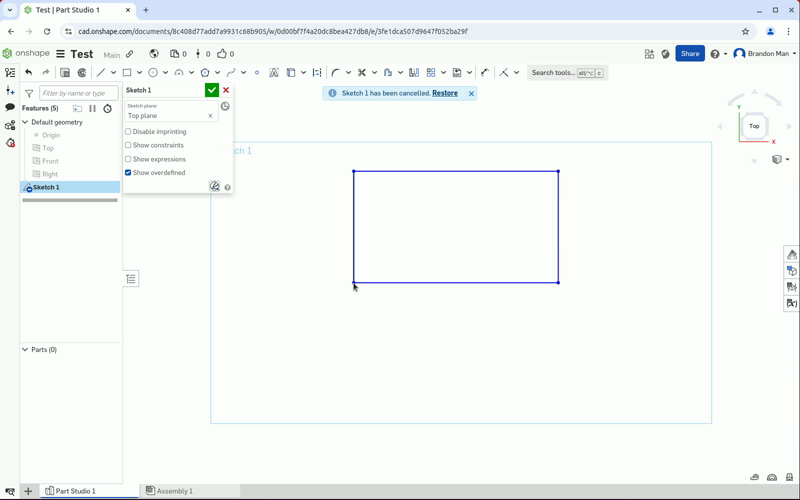
mouse_move(507, 216)
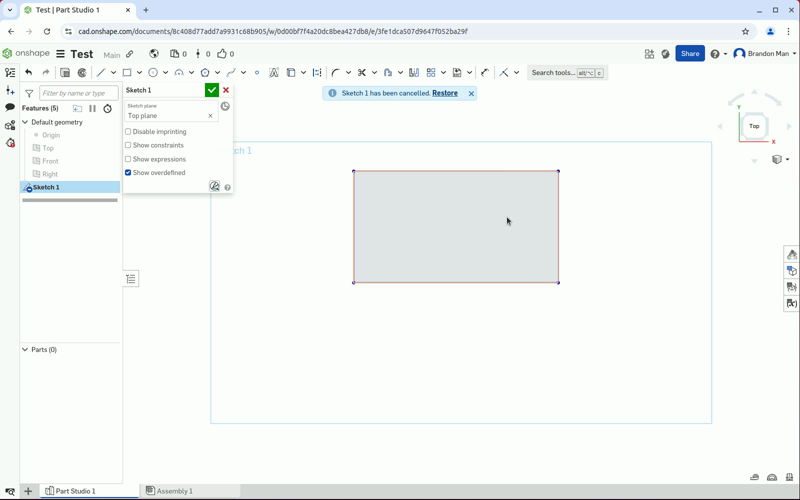
click(507, 216)
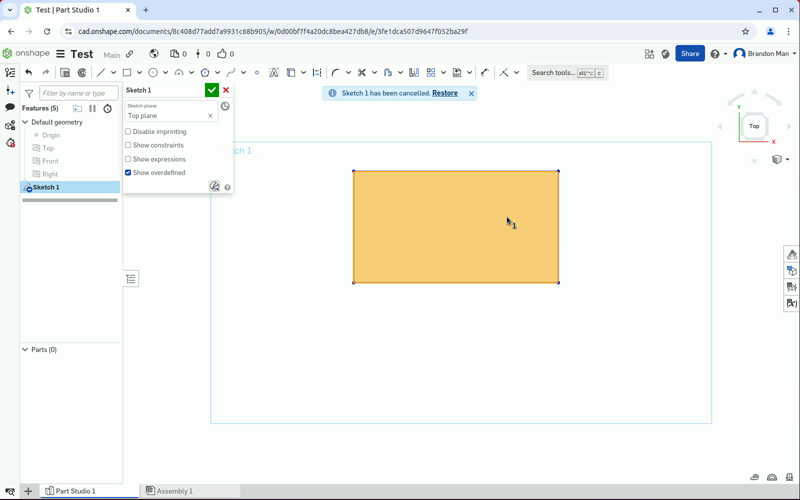
mouse_move(73, 352)
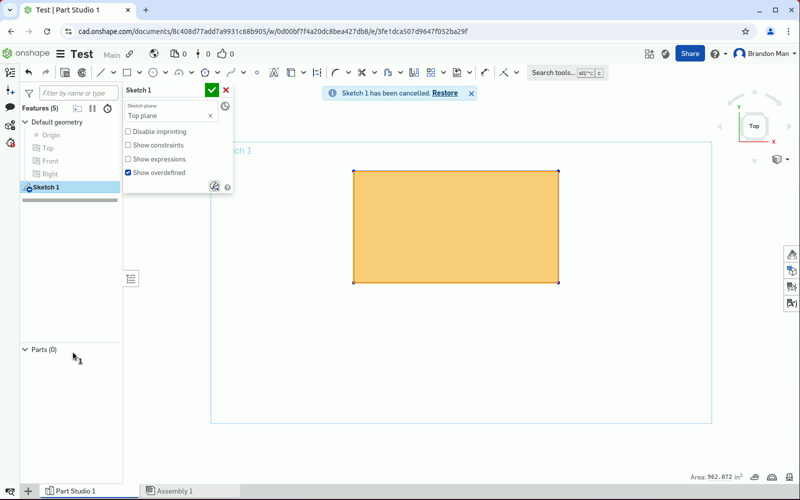
key(shift+y)
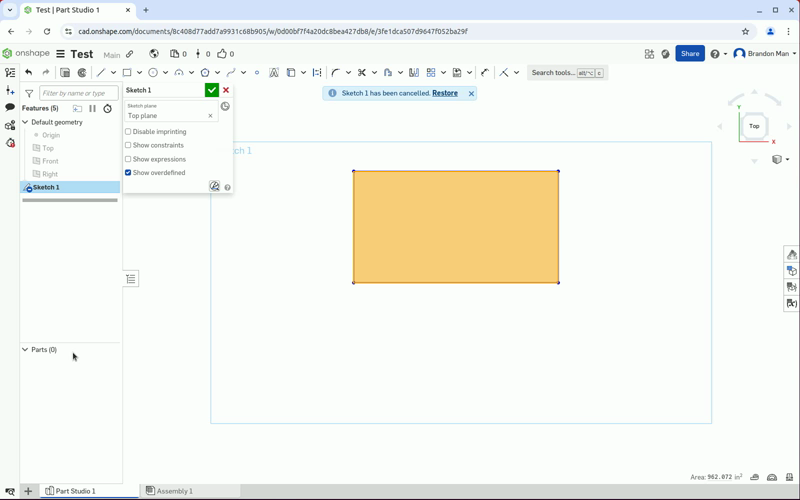
key(shift+e)
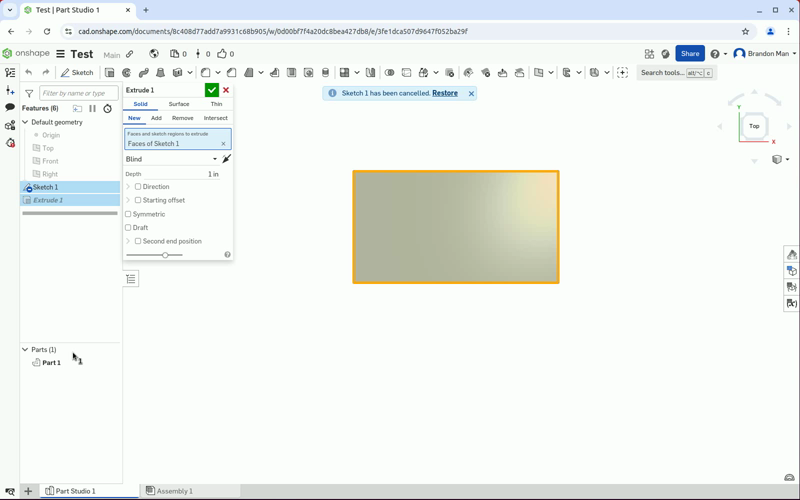
mouse_move(143, 106)
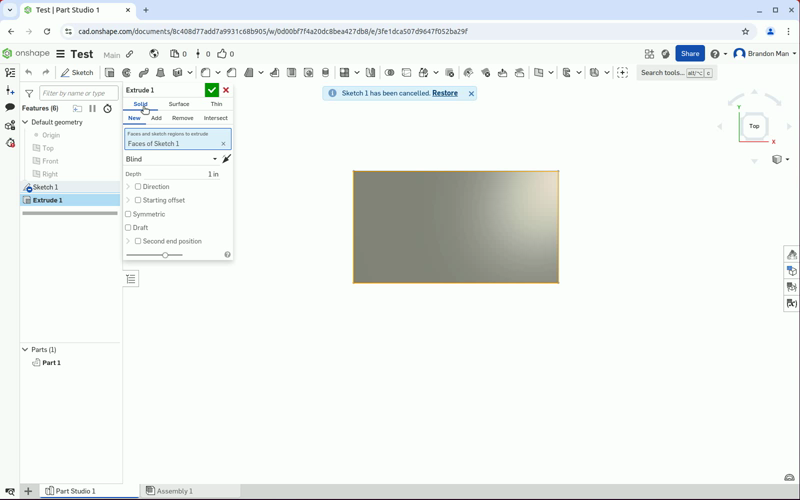
click(143, 106)
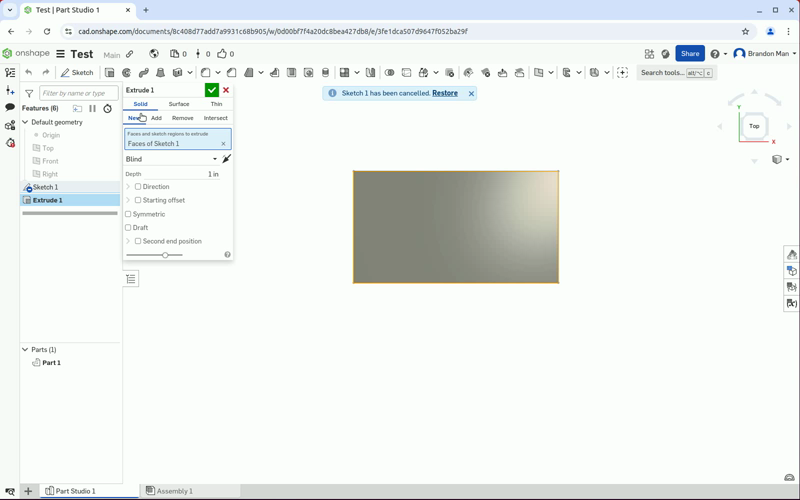
mouse_move(137, 120)
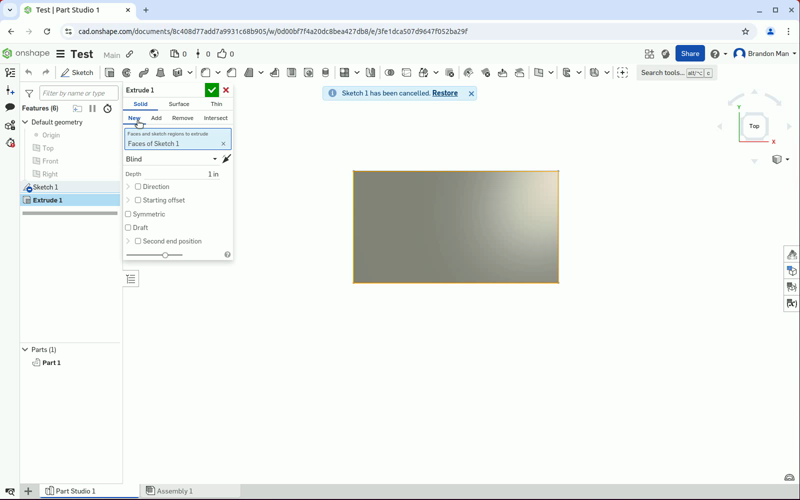
click(137, 120)
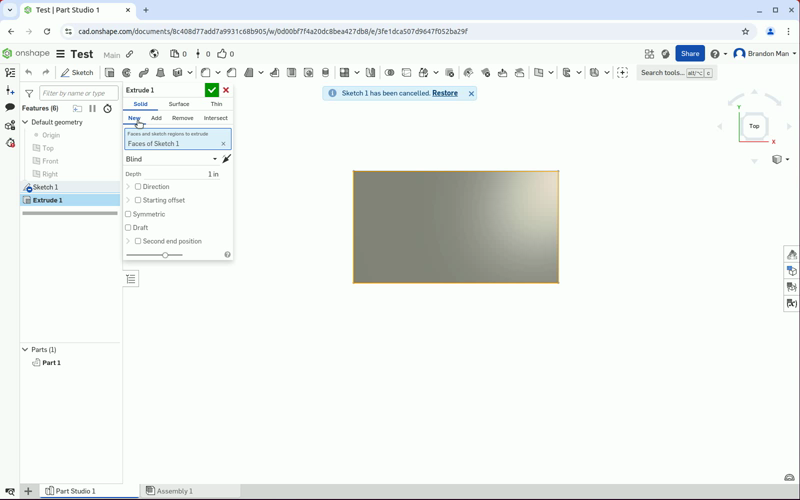
key(tab, 4)
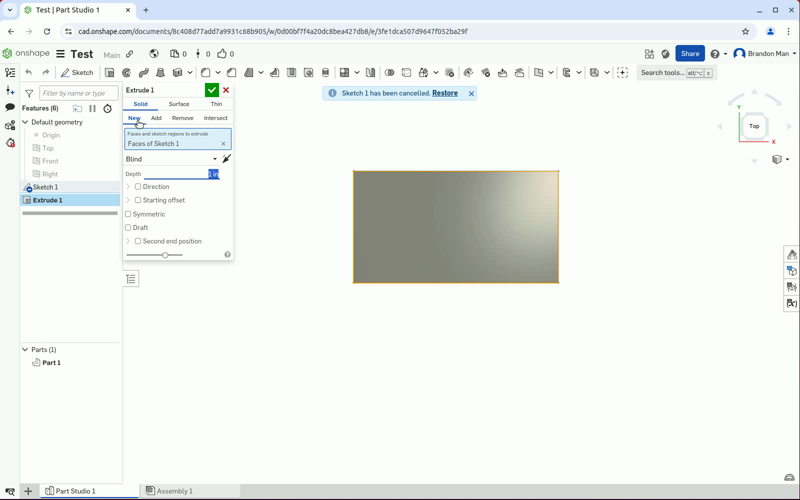
text(10.591)
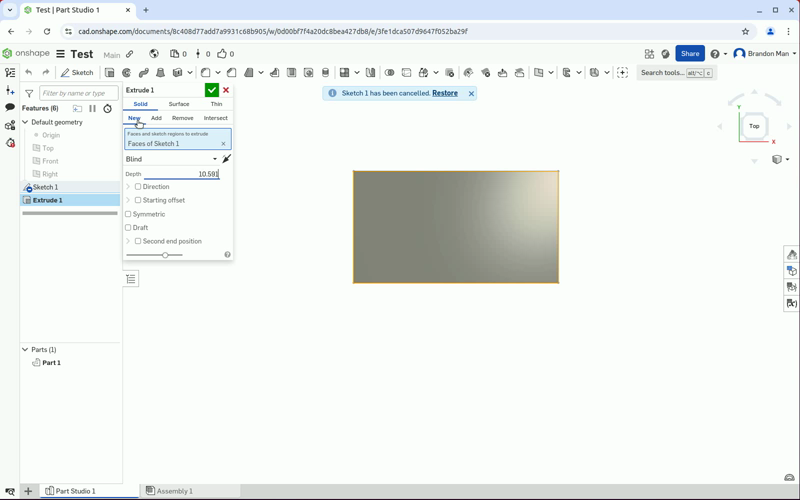
key(enter)
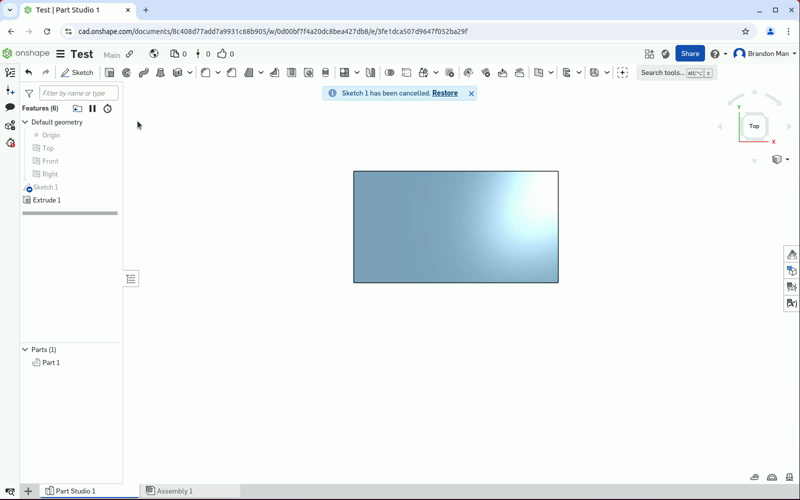
key(shift+h)
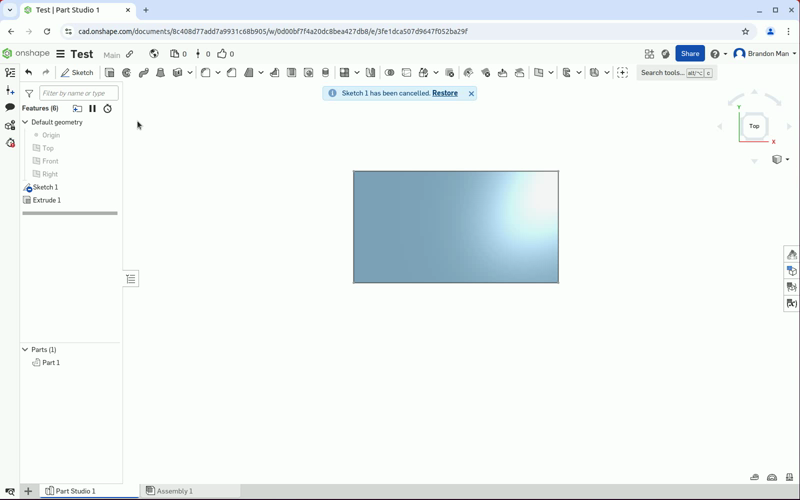
key(shift+h)
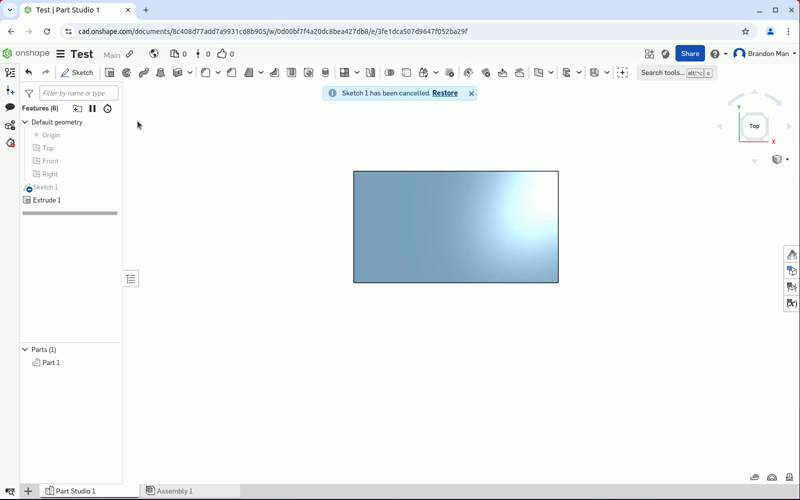
mouse_move(73, 189)
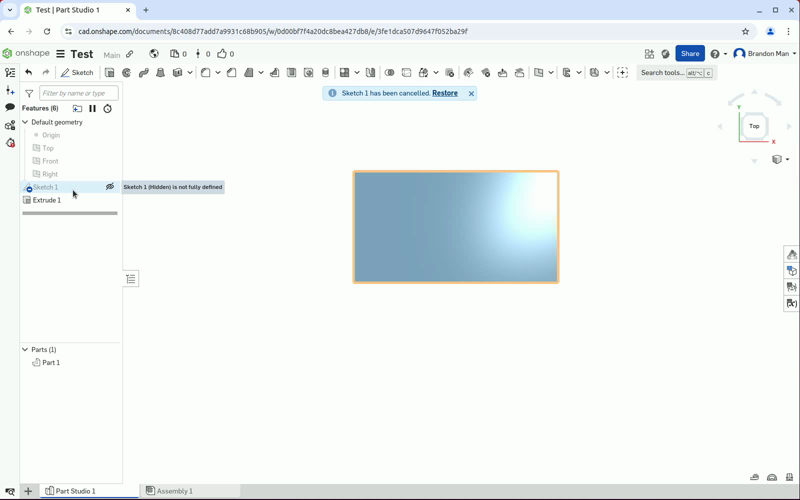
click(73, 189)
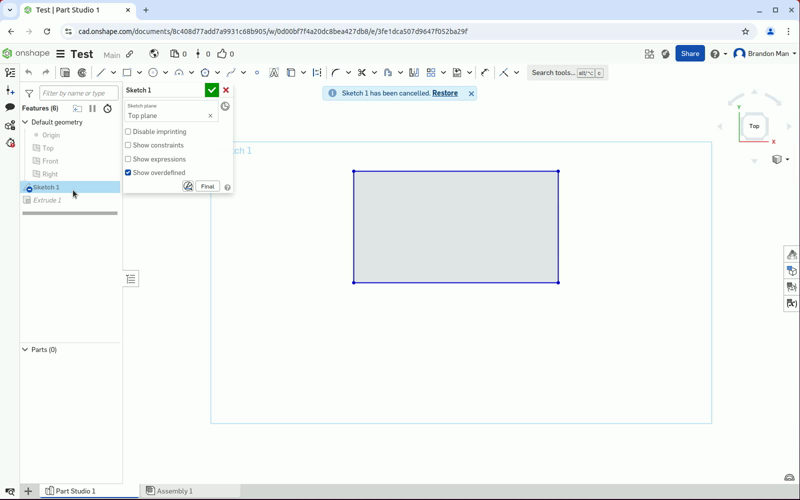
mouse_move(229, 92)
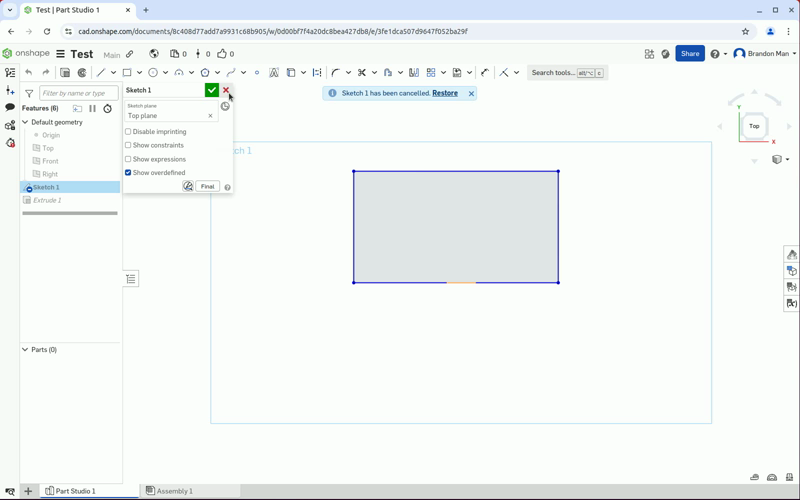
click(229, 92)
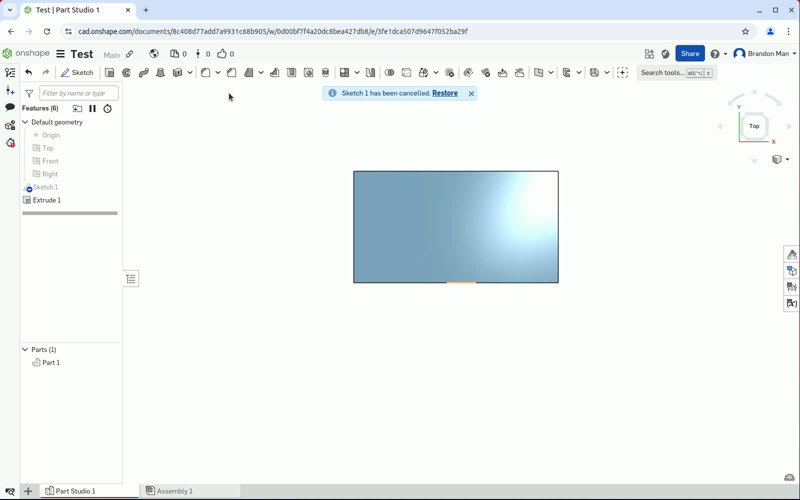
mouse_move(541, 75)
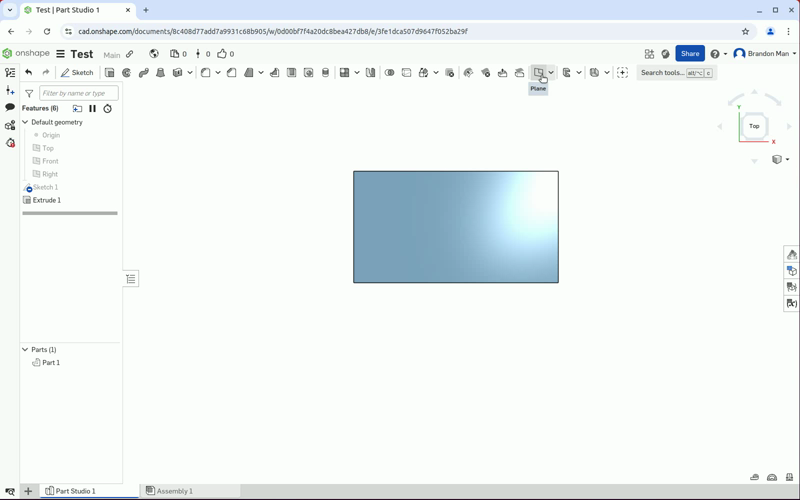
click(541, 75)
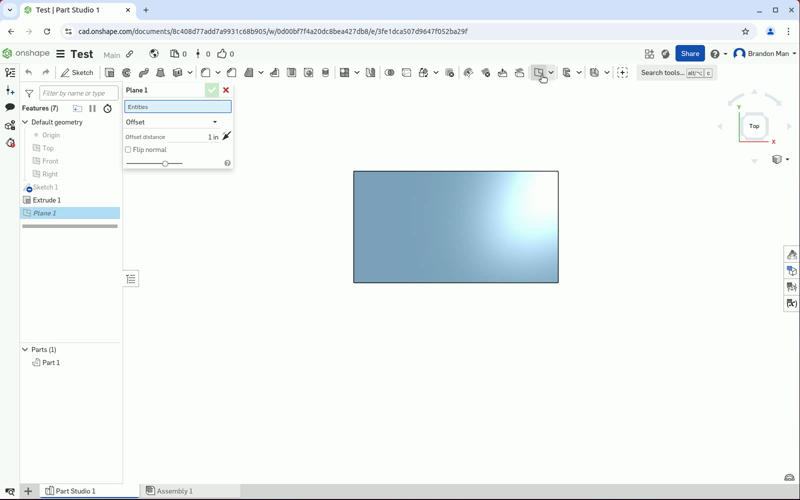
mouse_move(73, 150)
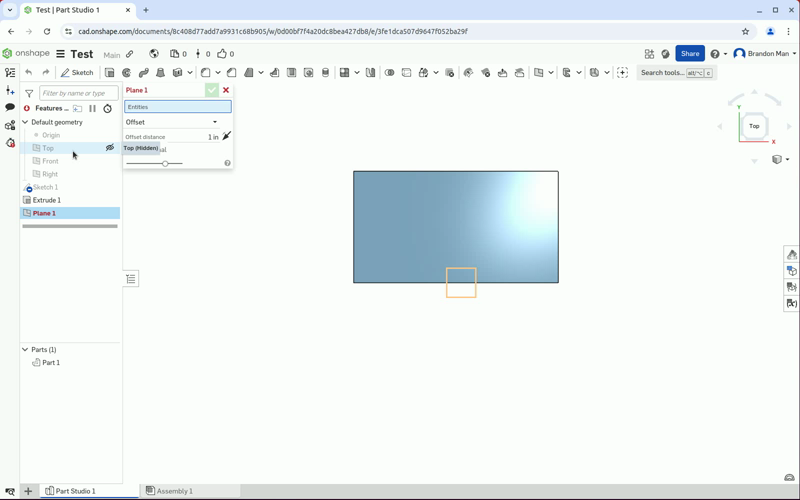
click(73, 150)
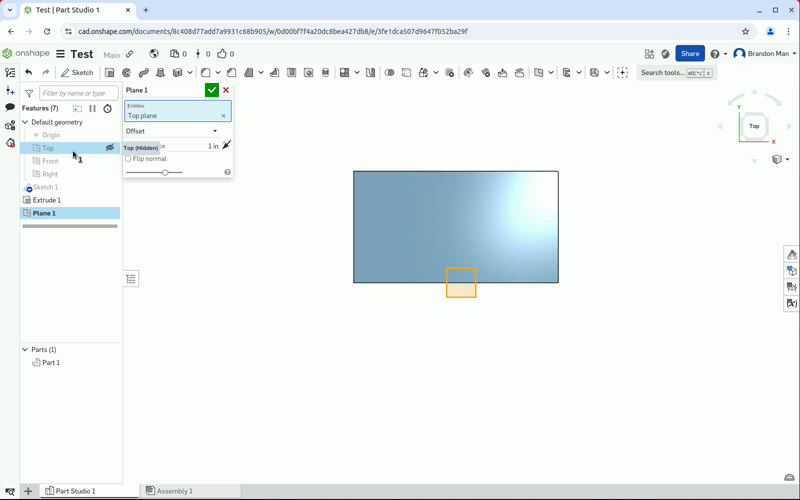
key(tab, 2)
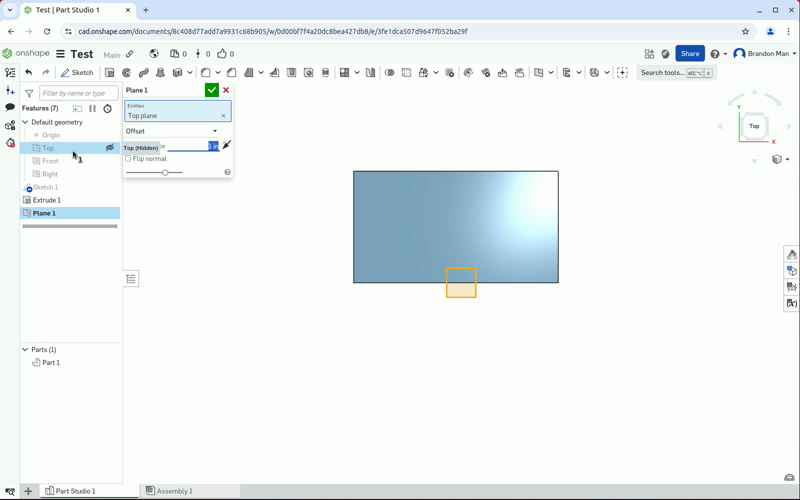
text(10.599)
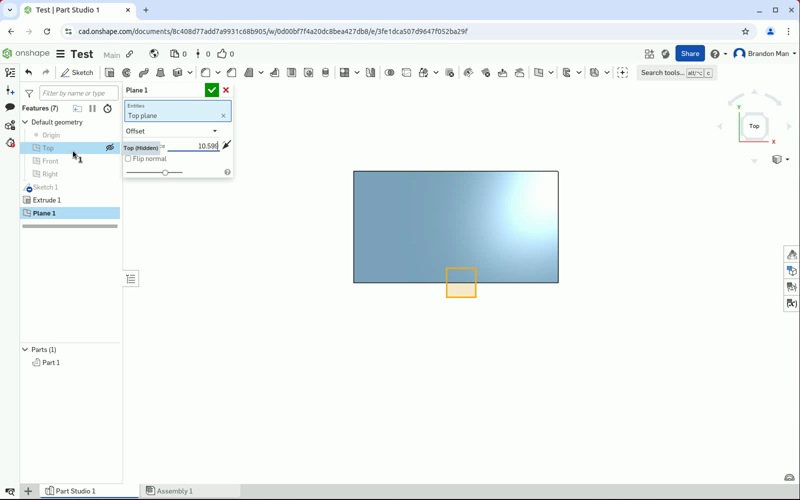
key(enter, 2)
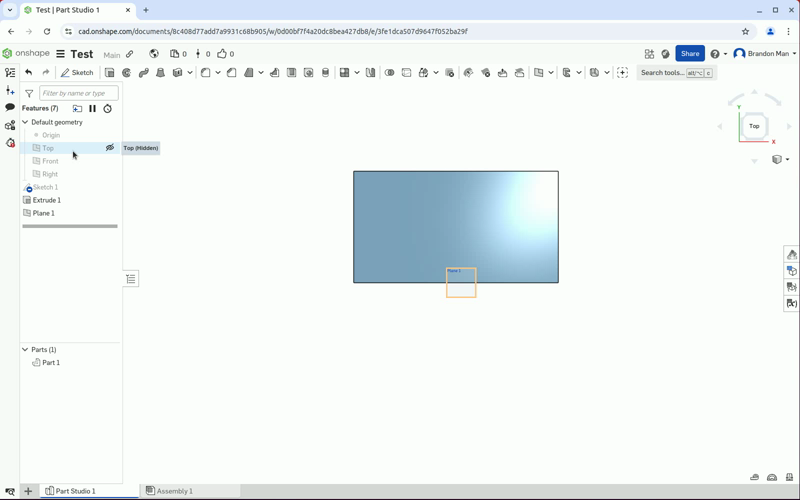
key(shift+s)
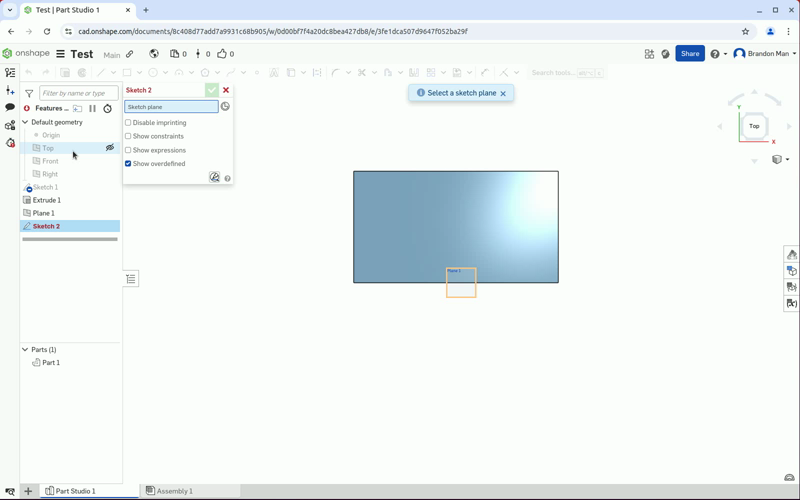
mouse_move(73, 215)
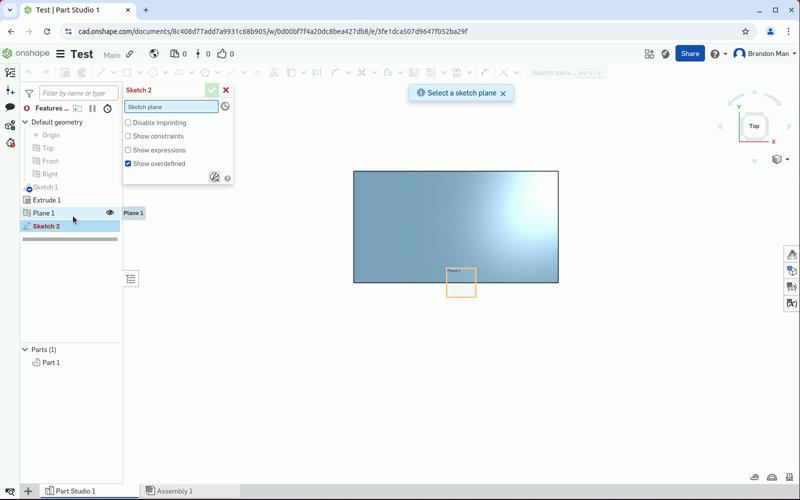
click(73, 215)
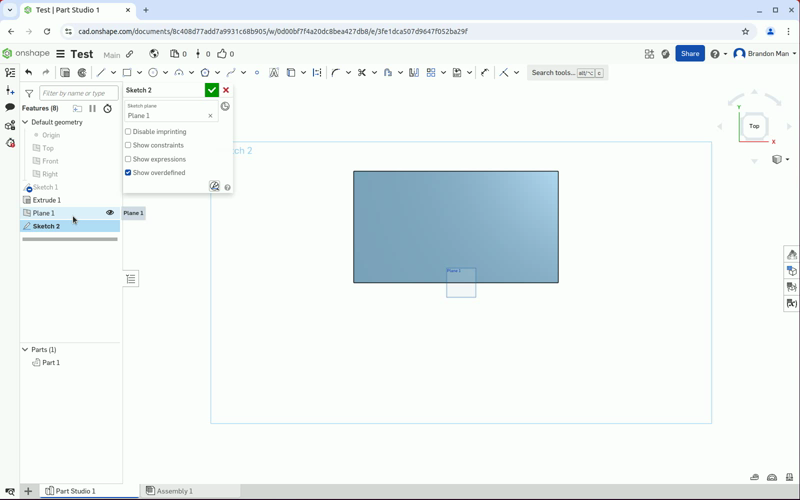
mouse_move(73, 352)
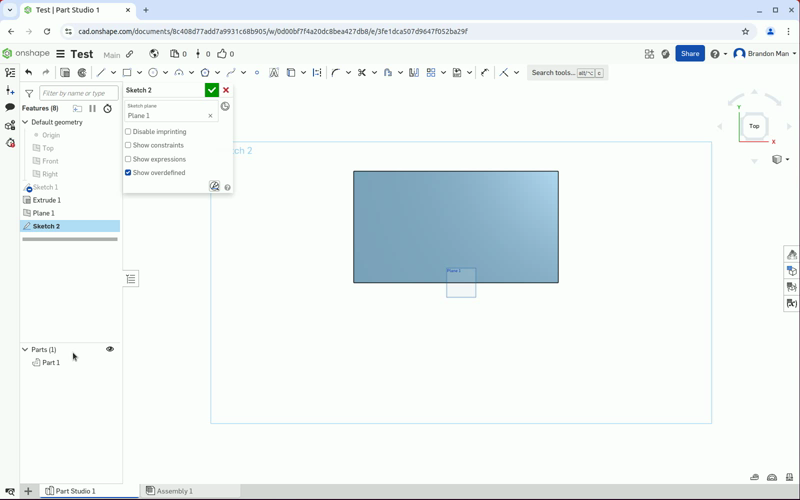
key(y)
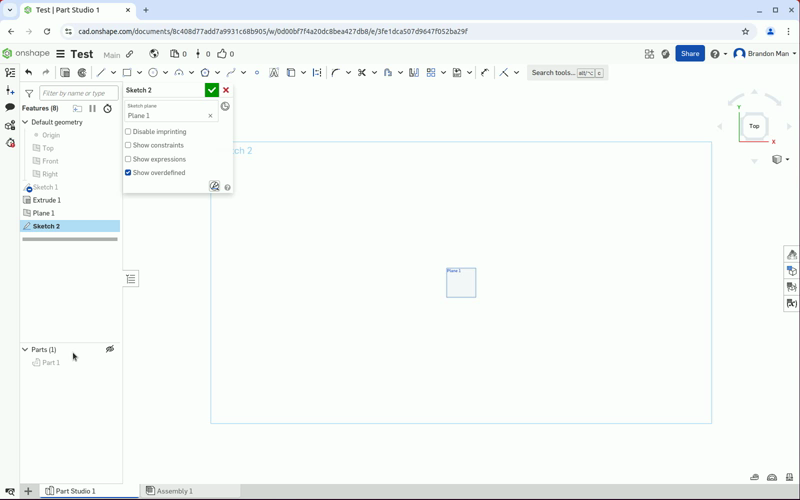
key(l)
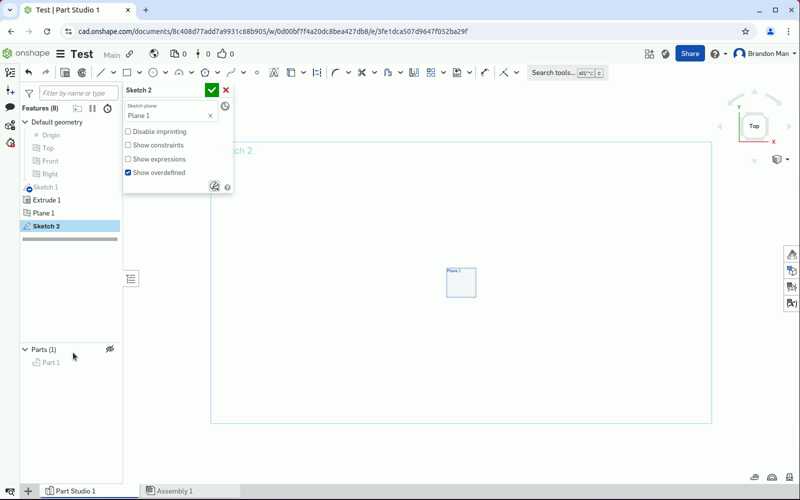
key_down(shift)
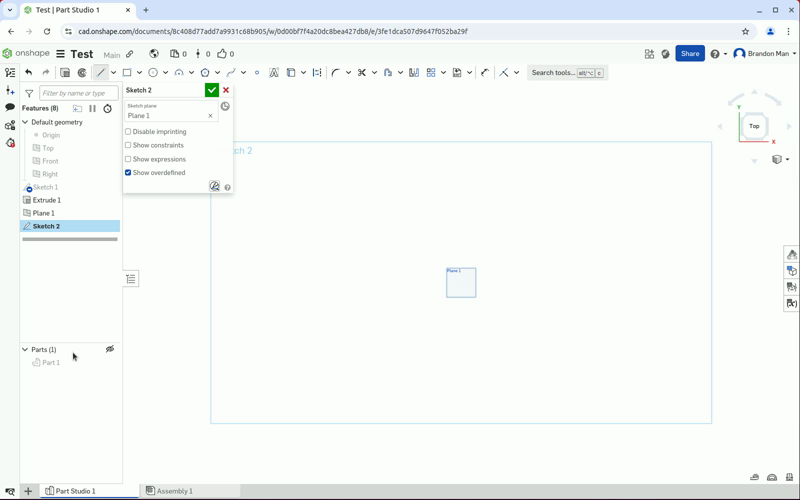
mouse_move(508, 282)
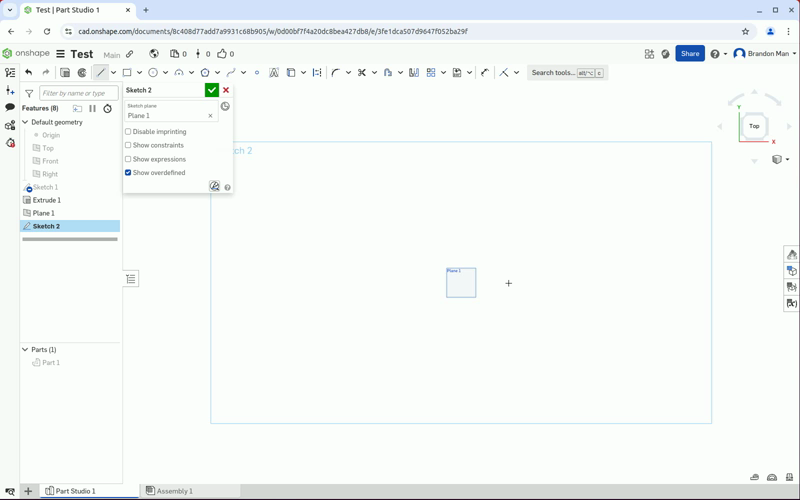
click(508, 282)
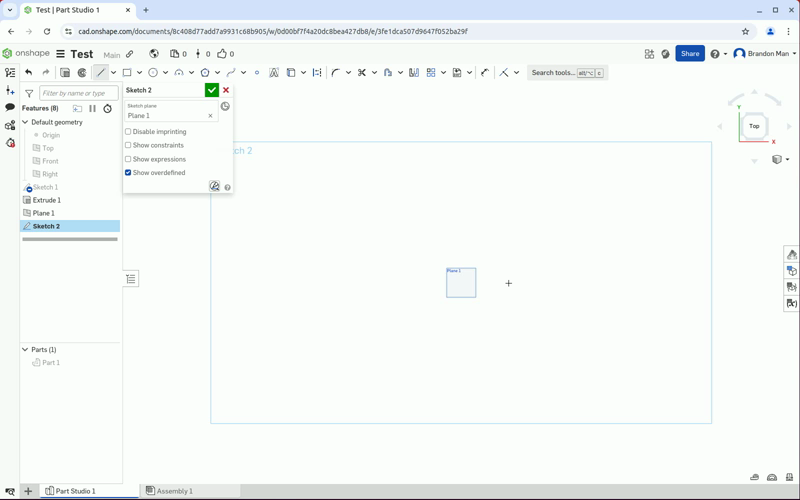
key_up(shift)
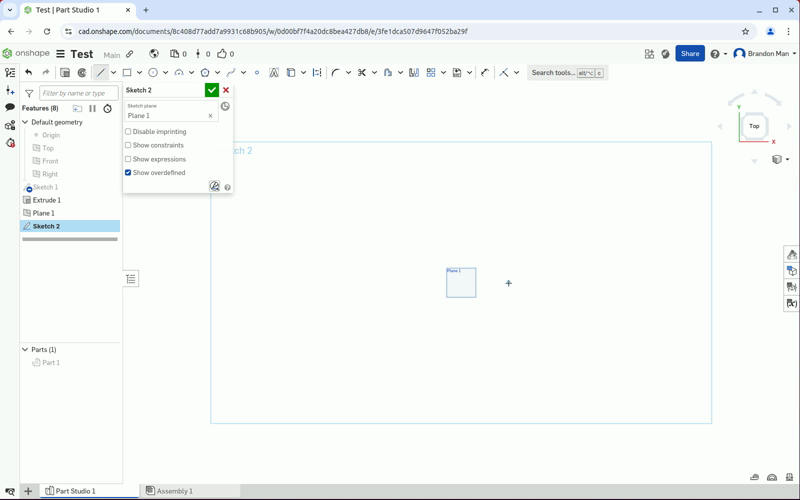
key_down(shift)
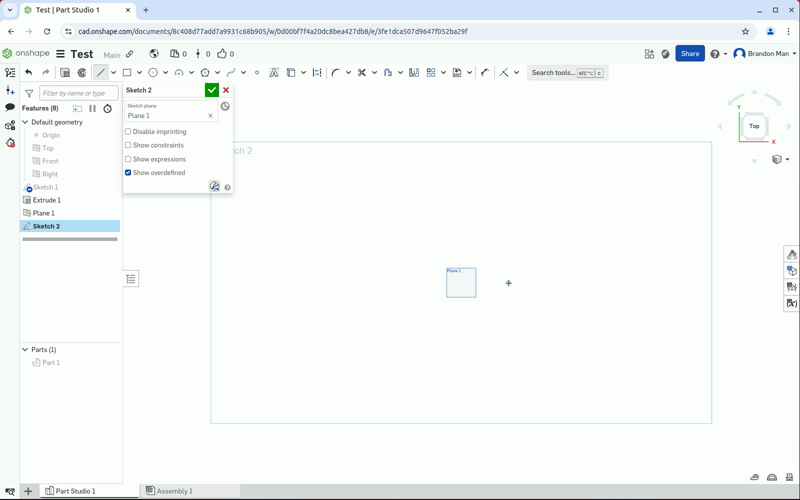
mouse_move(538, 282)
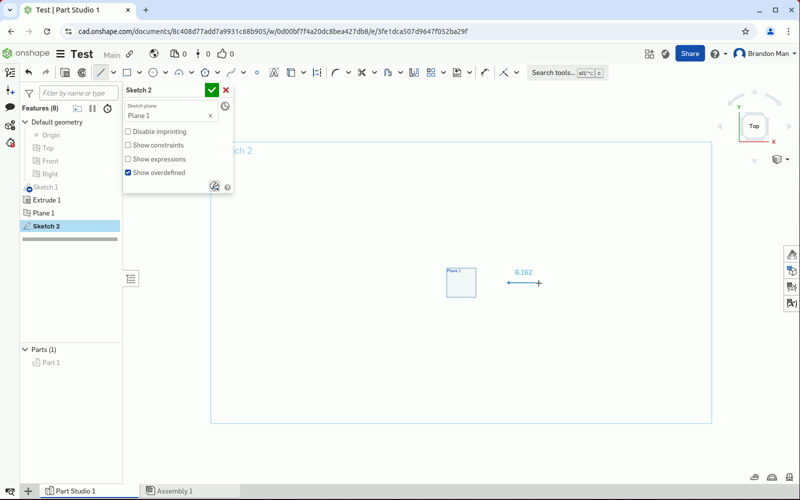
mouse_move(559, 282)
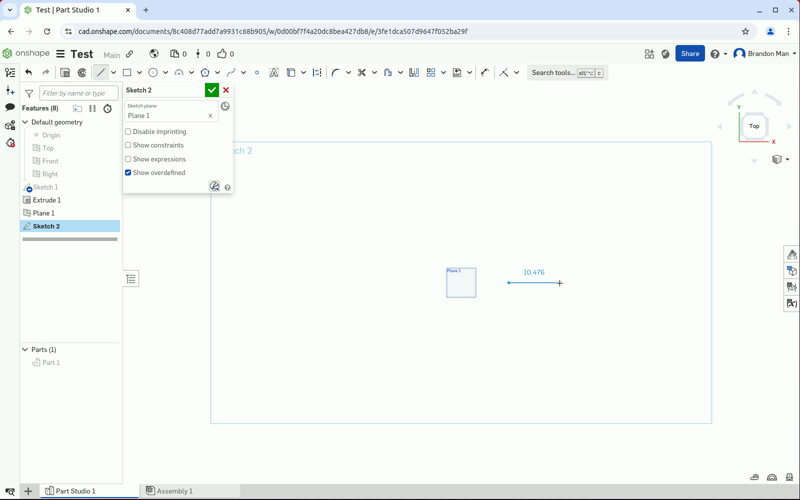
click(559, 282)
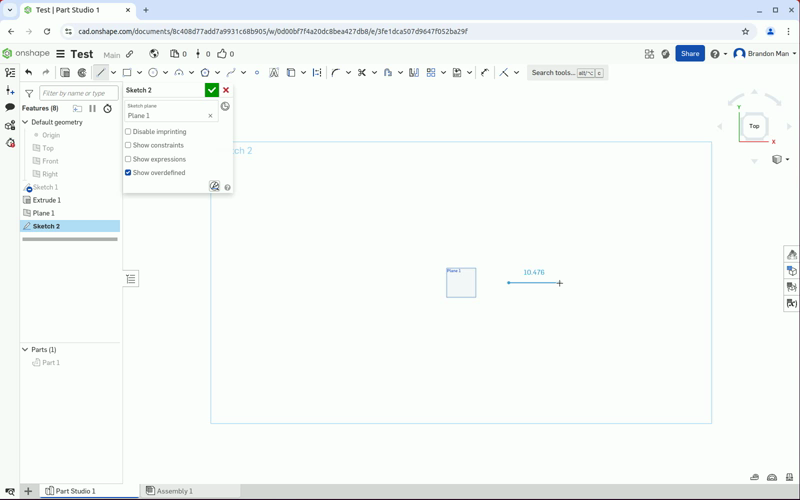
key_up(shift)
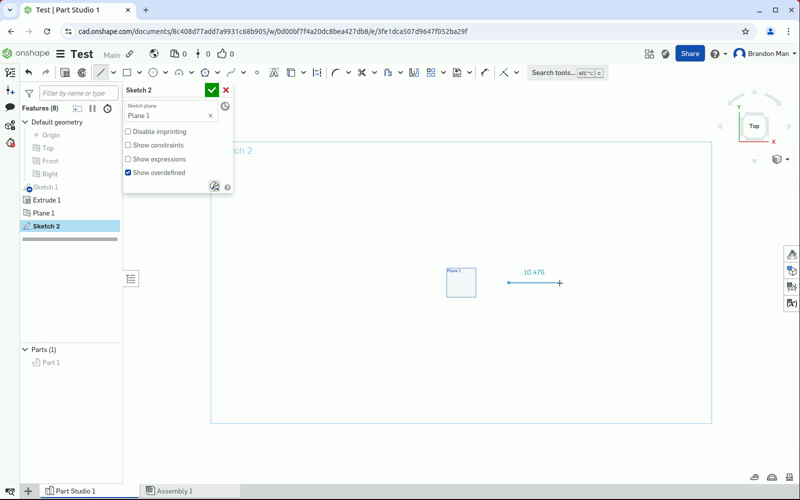
key_down(shift)
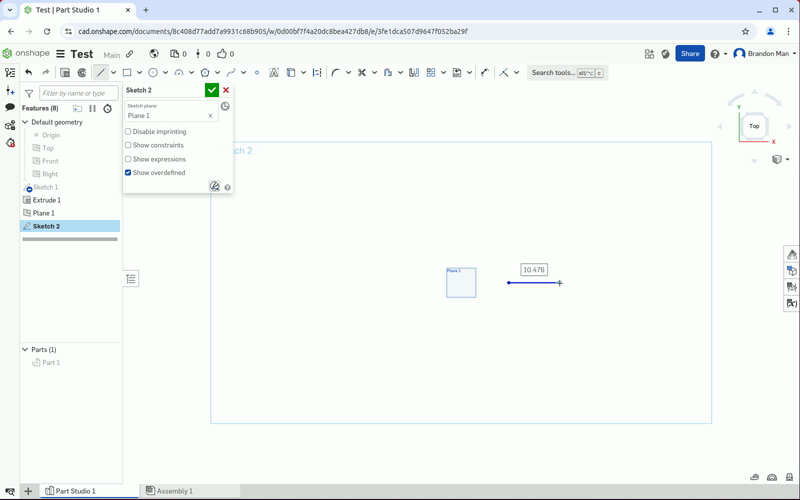
mouse_move(559, 170)
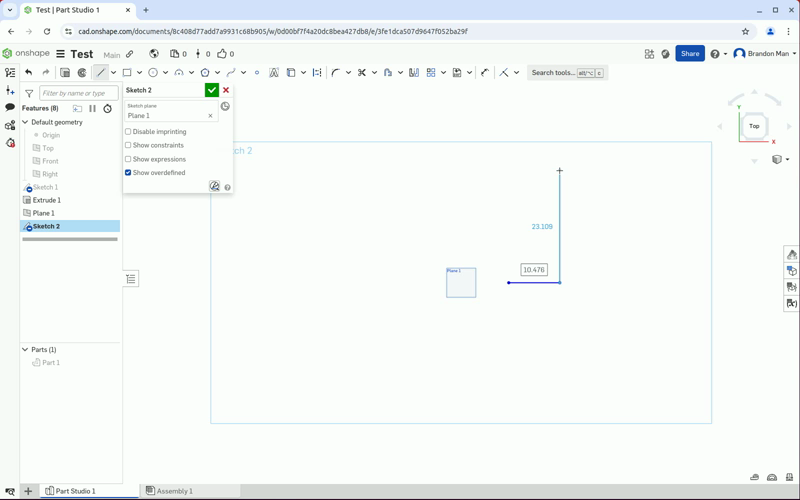
click(559, 170)
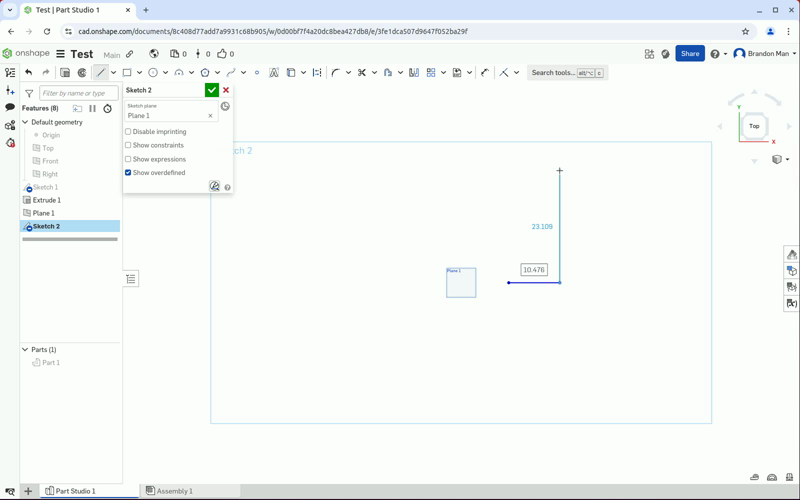
key_up(shift)
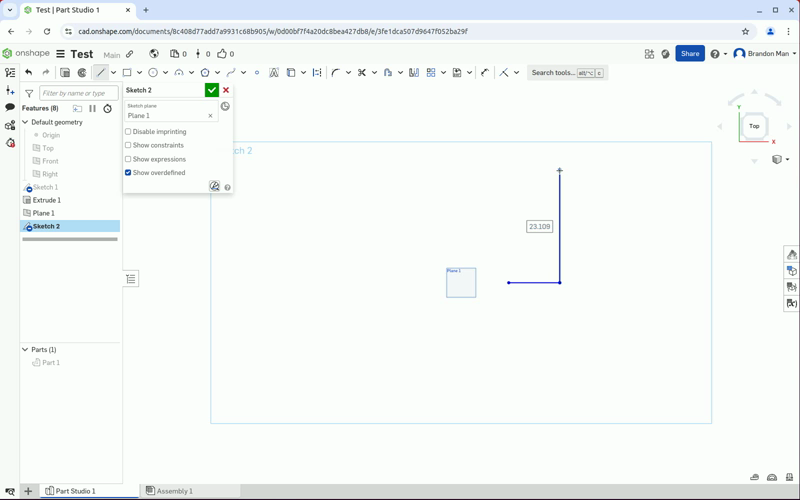
key_down(shift)
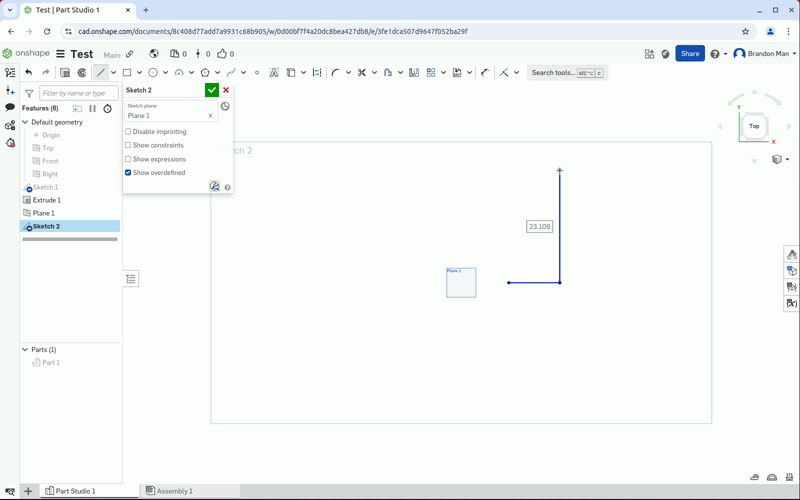
mouse_move(589, 170)
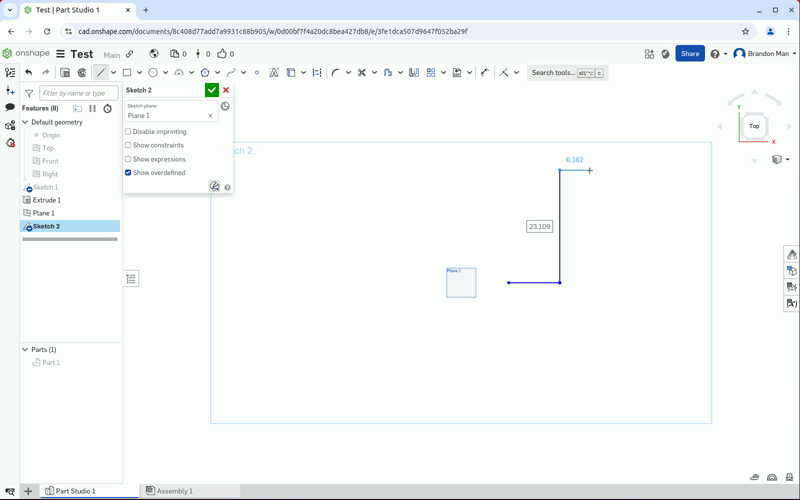
mouse_move(508, 170)
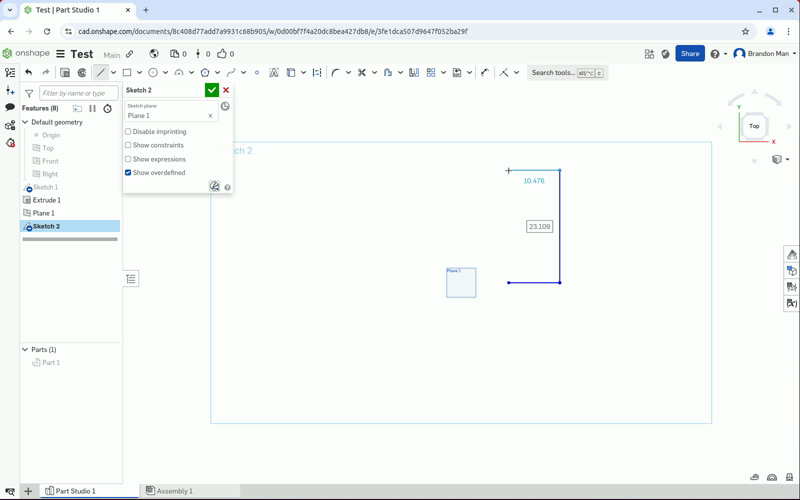
click(508, 170)
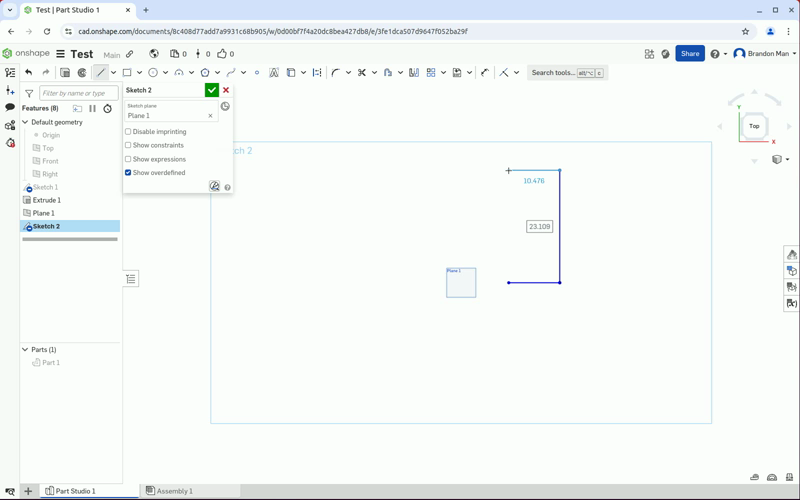
key_up(shift)
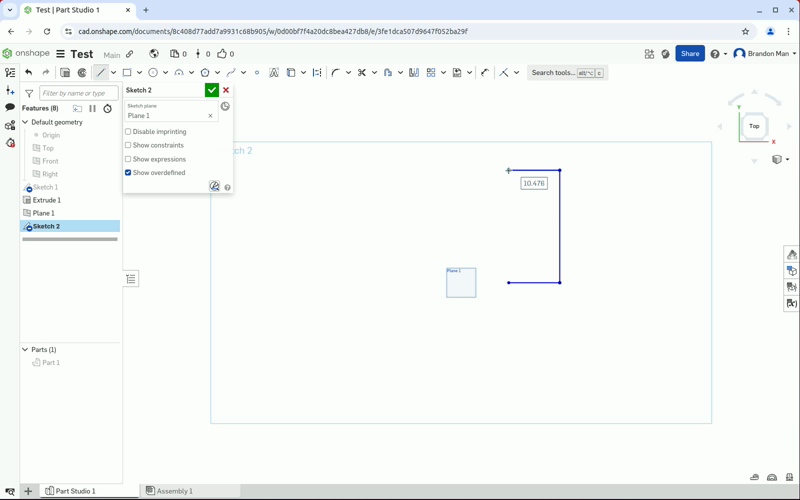
key_down(shift)
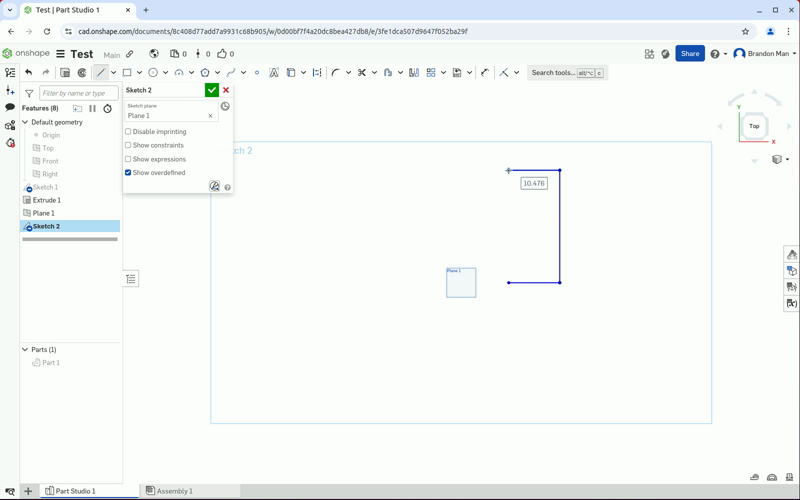
mouse_move(508, 282)
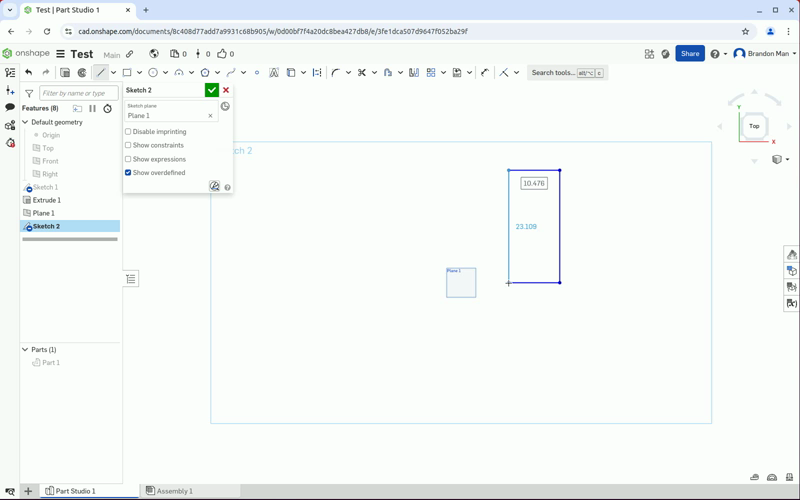
key_up(shift)
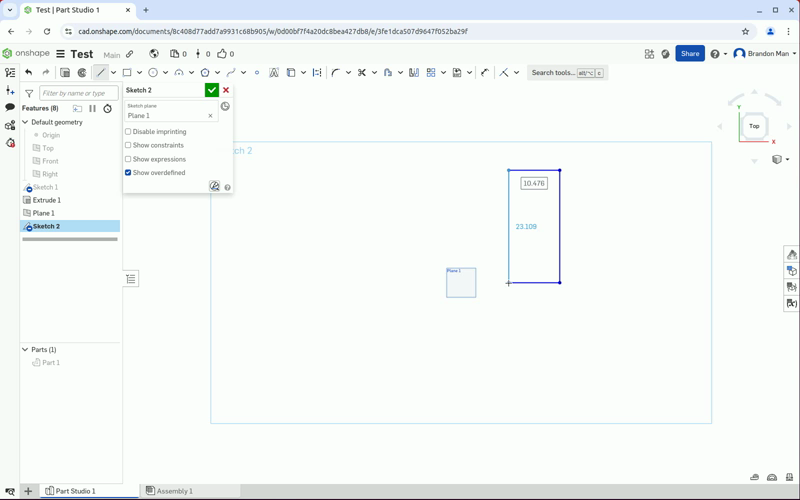
click(508, 282)
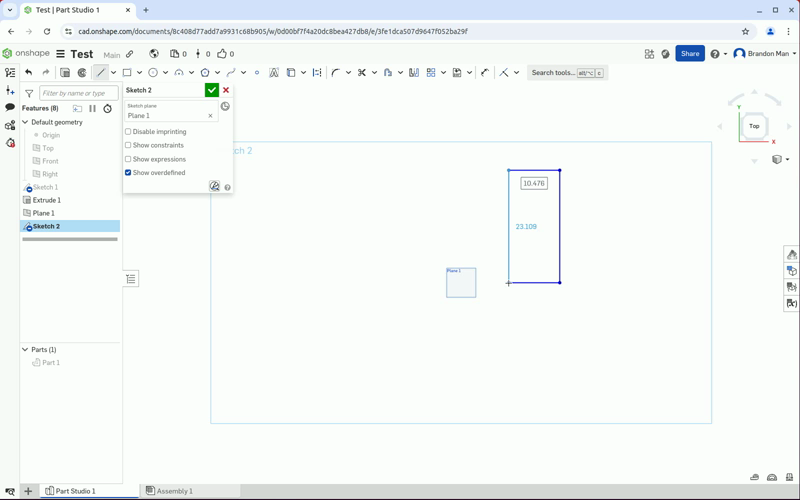
key(esc)
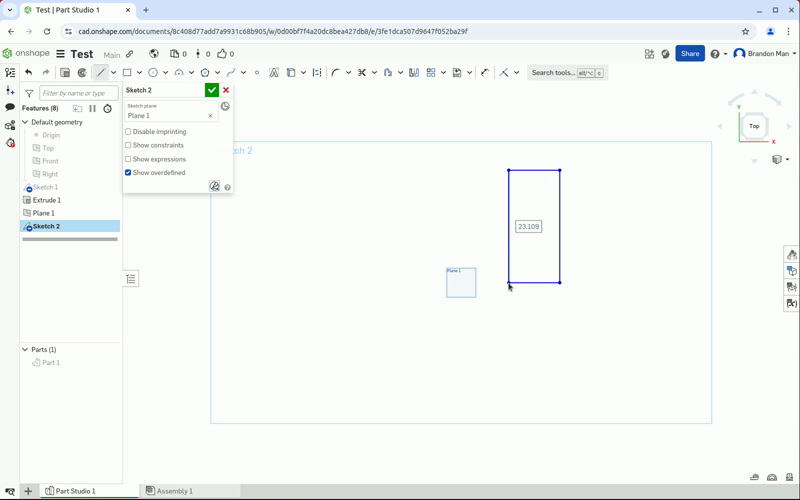
mouse_move(523, 180)
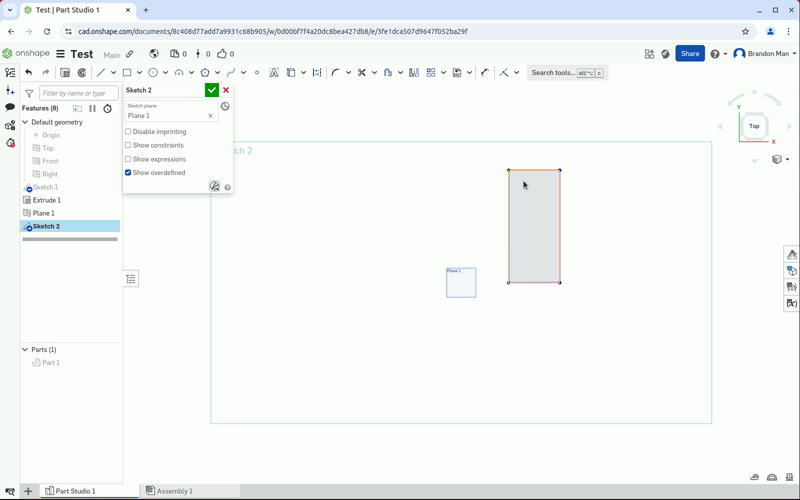
click(523, 180)
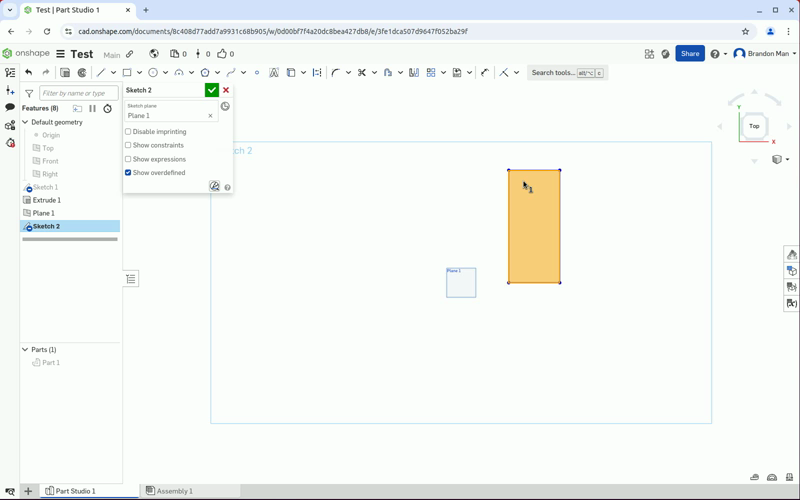
mouse_move(73, 352)
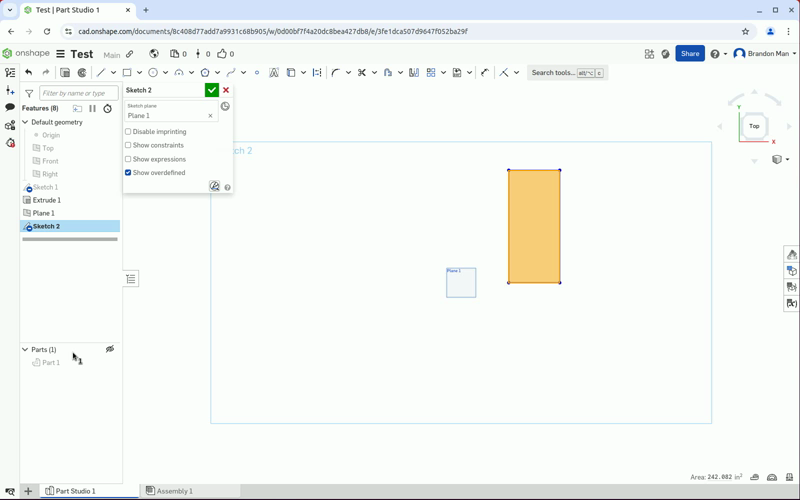
key(shift+y)
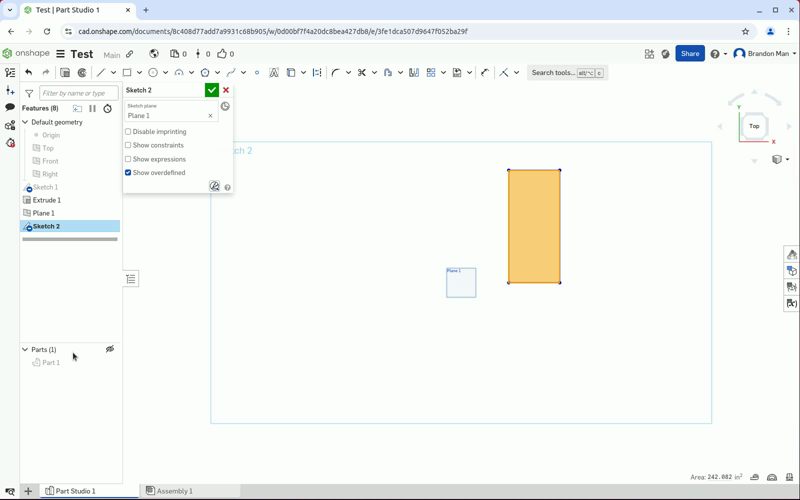
key(shift+e)
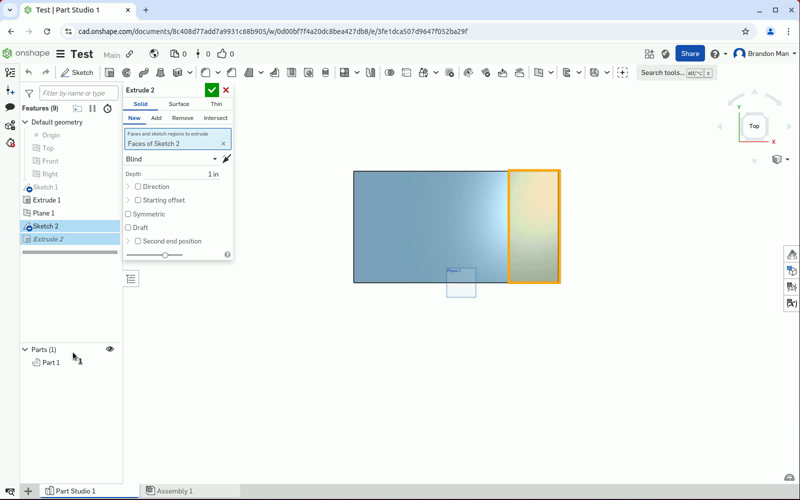
mouse_move(143, 106)
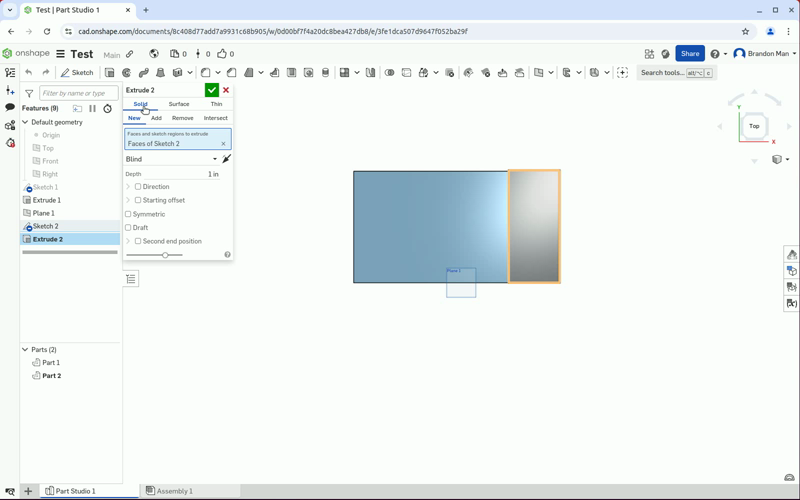
click(143, 106)
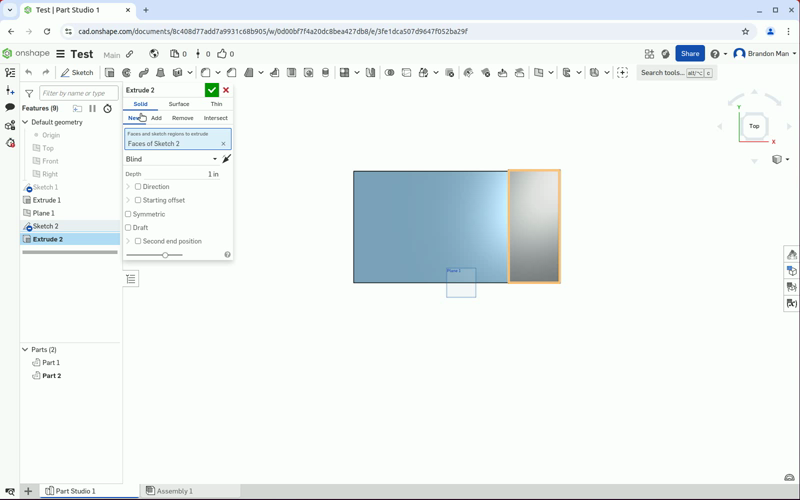
mouse_move(137, 120)
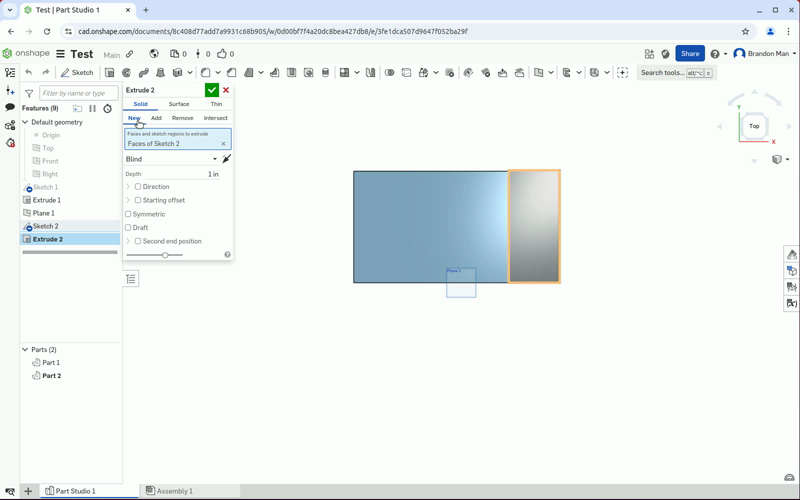
click(137, 120)
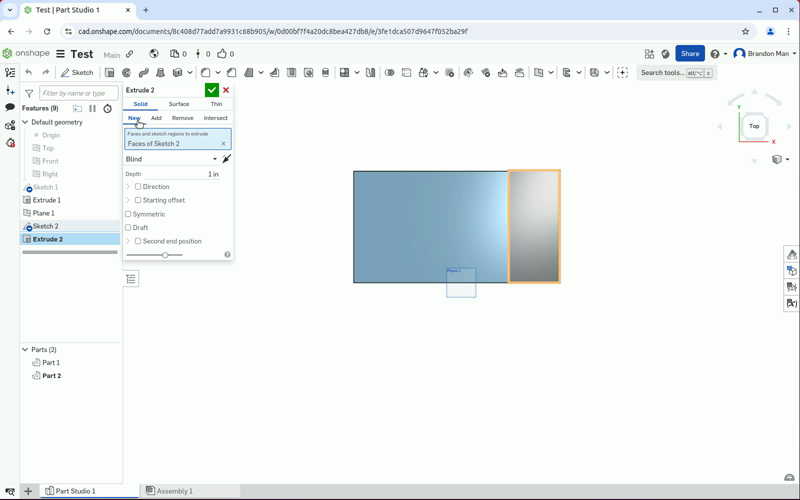
key(tab, 4)
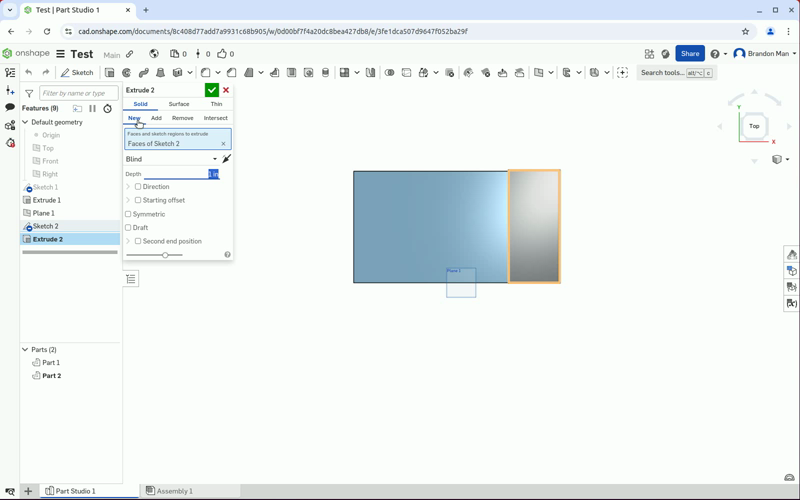
text(3.129)
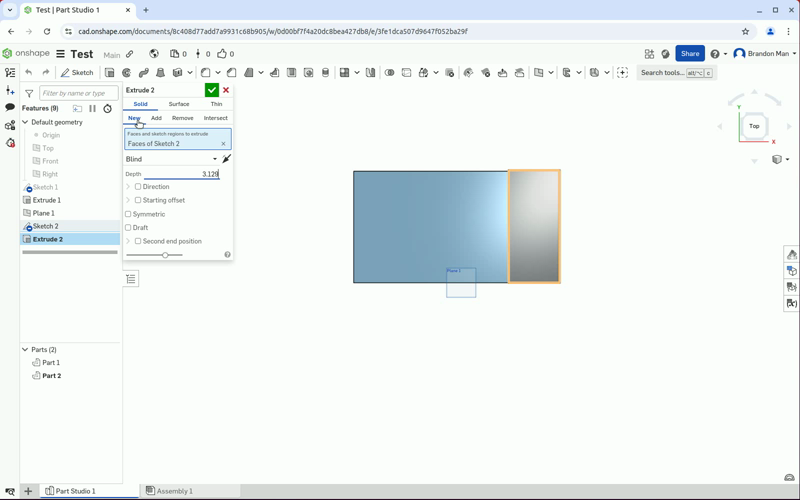
key(enter)
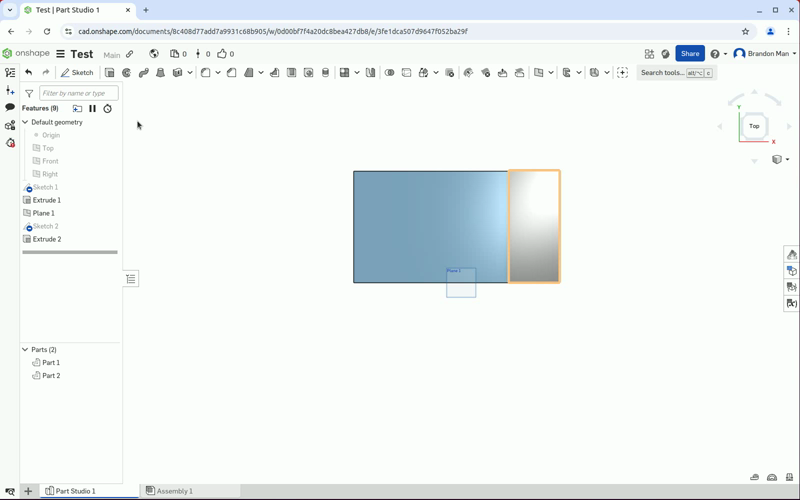
key(shift+h)
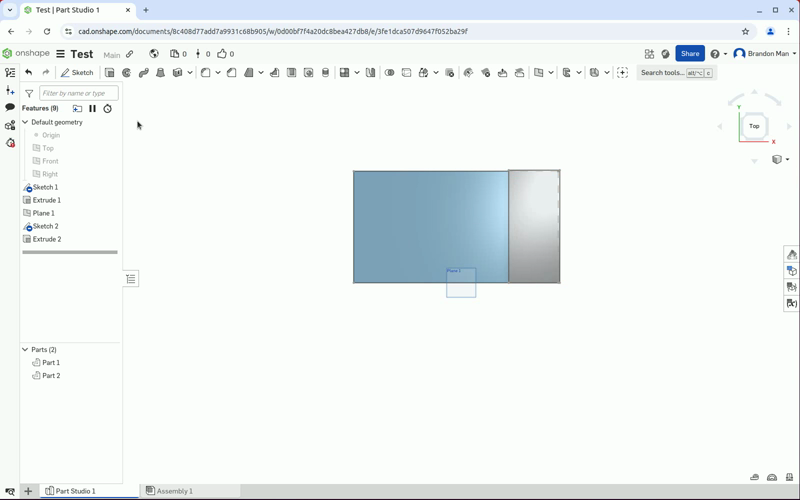
key(shift+h)
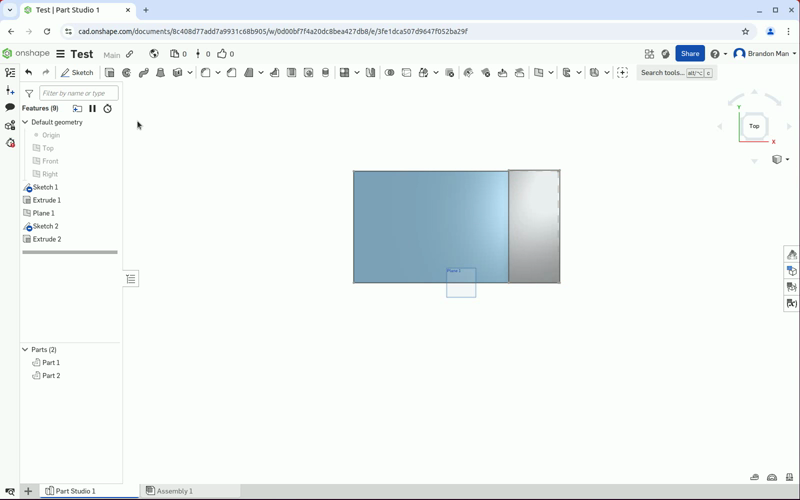
key(shift+7)
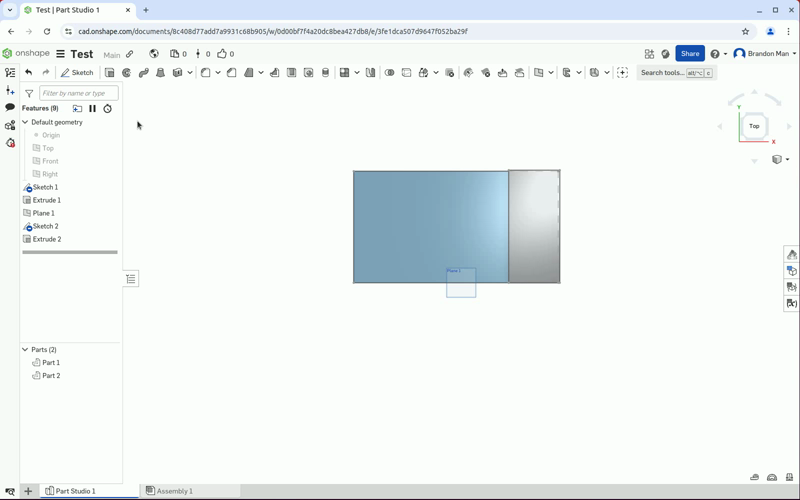
key(up, 3)
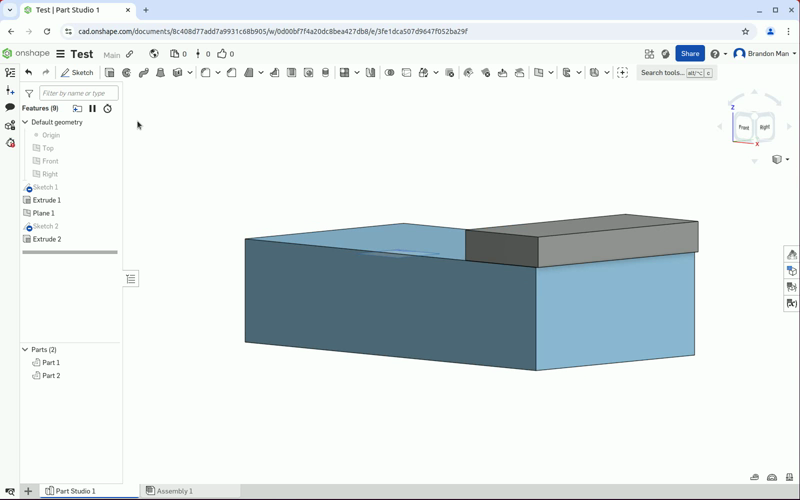
key(left, 3)
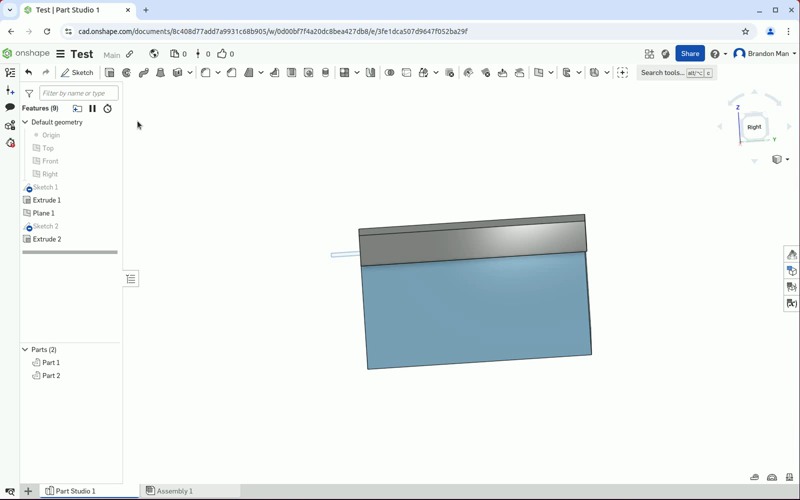
key(right, 3)
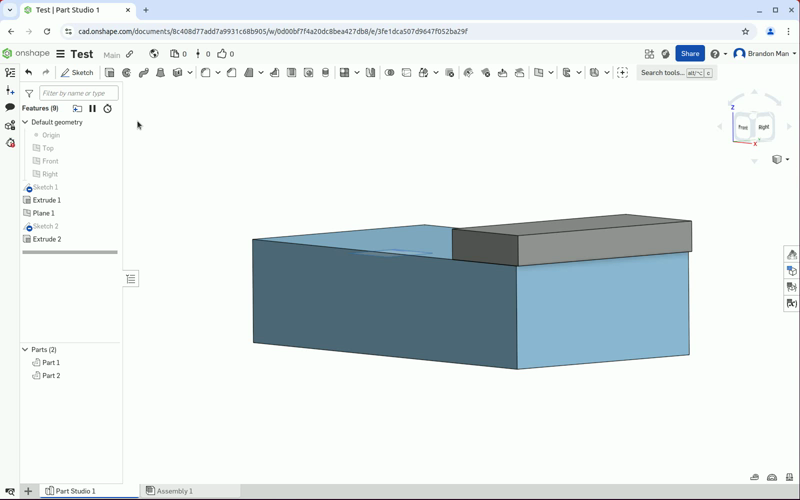
key(down, 3)
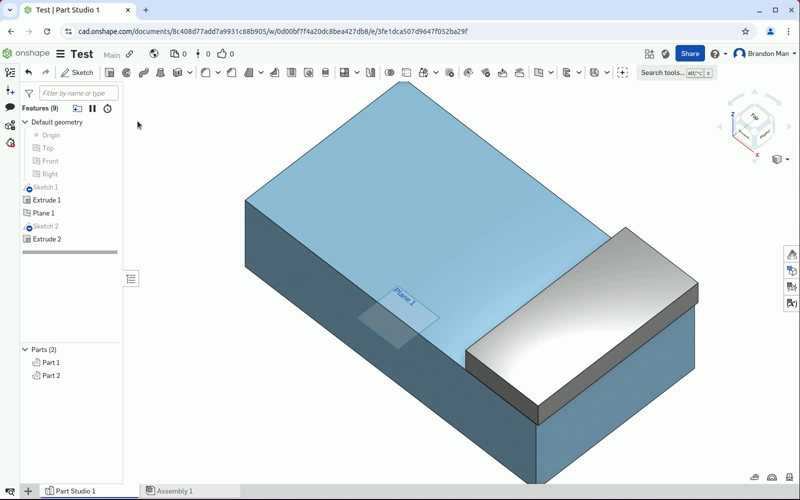
mouse_move(73, 189)
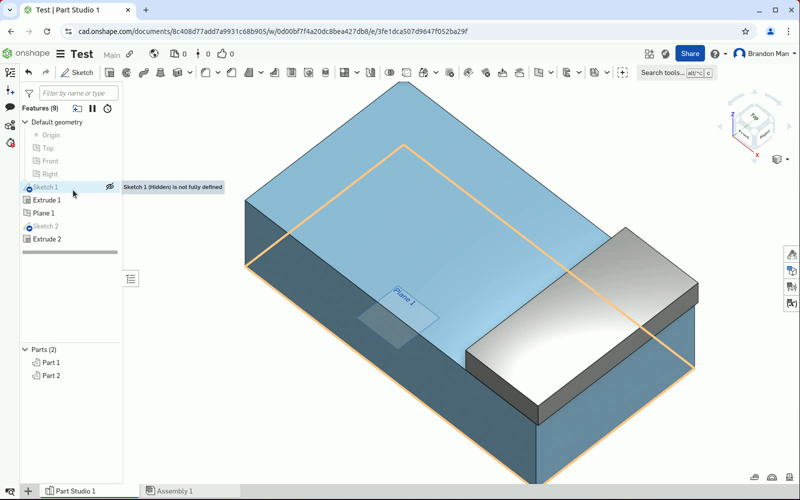
click(73, 189)